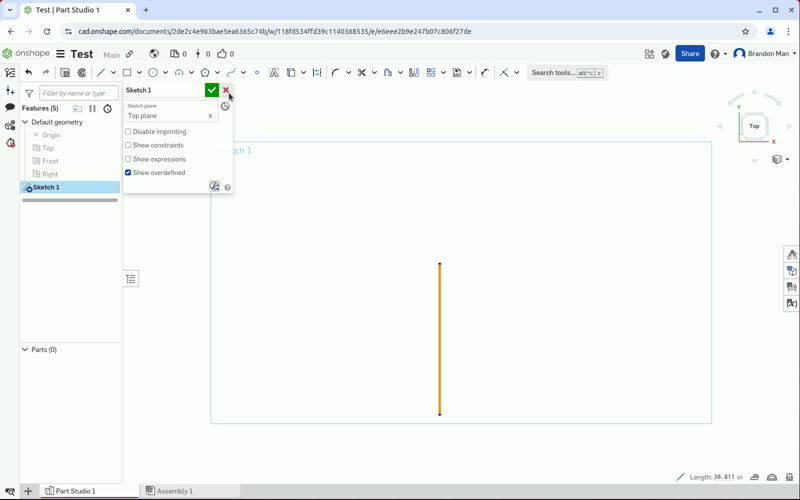
key(shift+h)
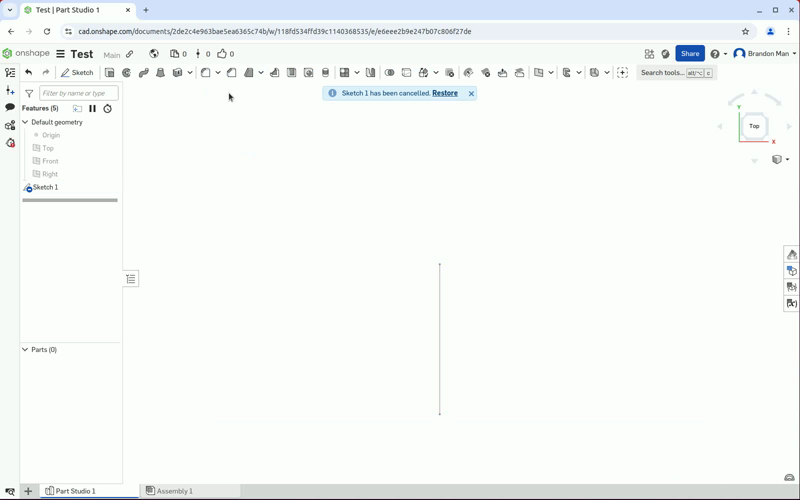
key(shift+s)
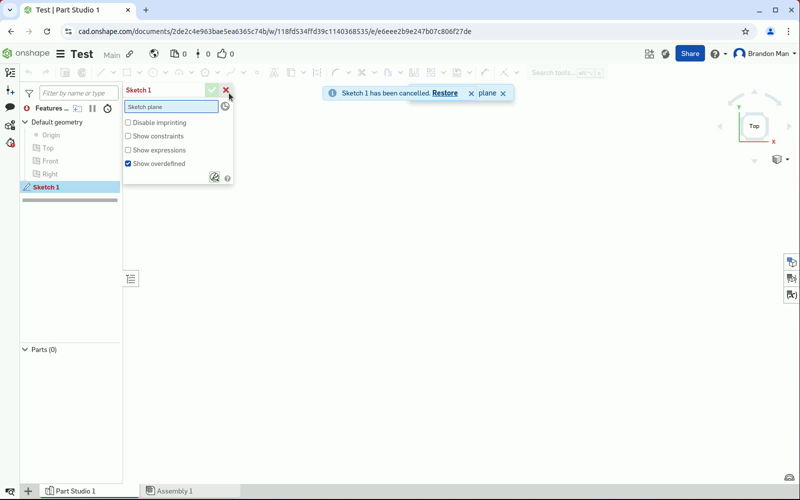
mouse_move(73, 150)
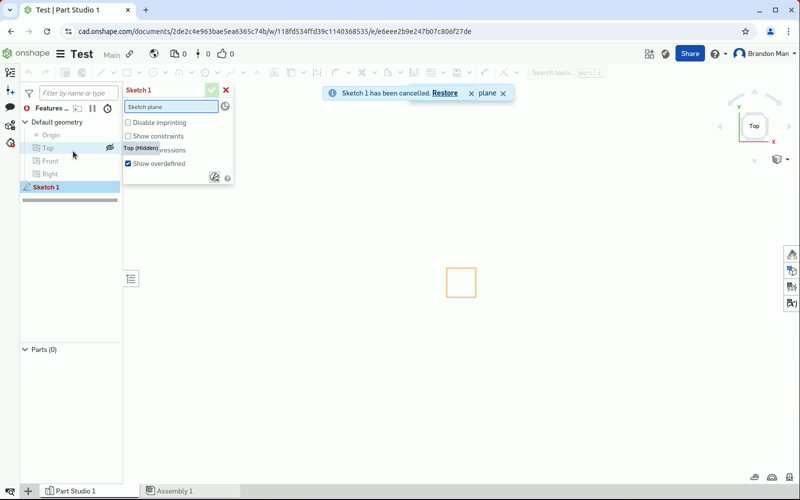
click(73, 150)
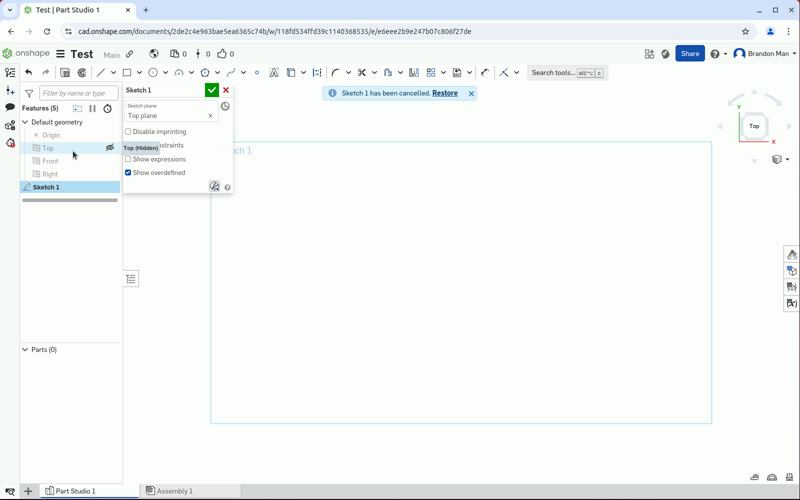
mouse_move(73, 352)
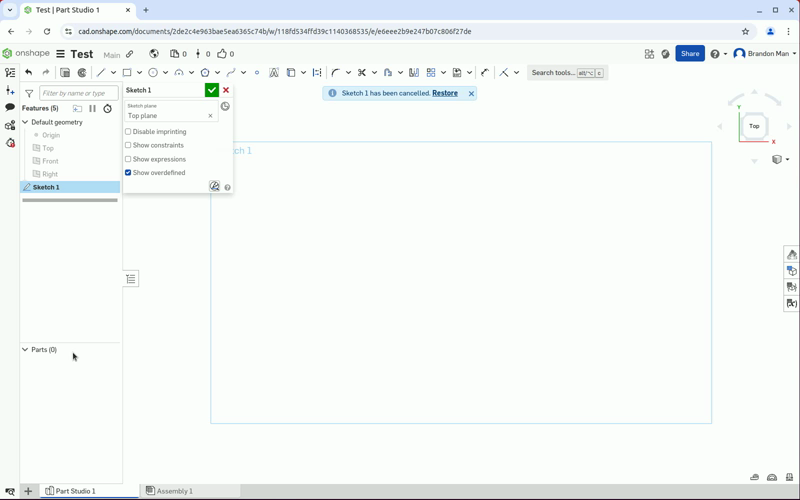
key(y)
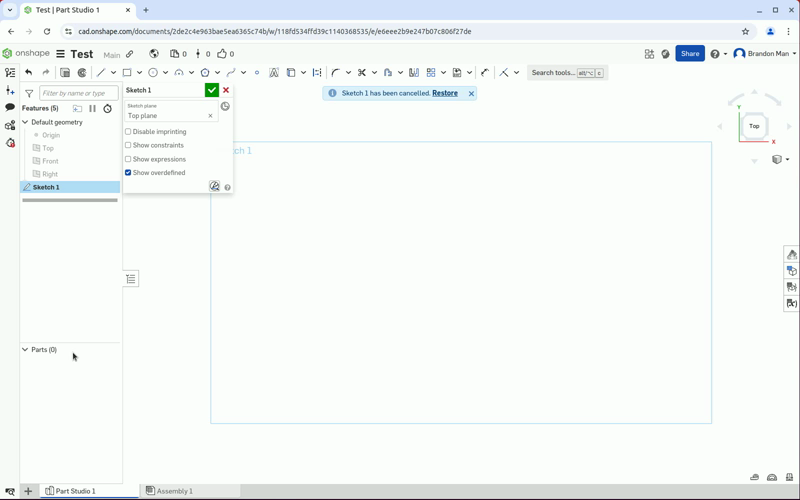
key(l)
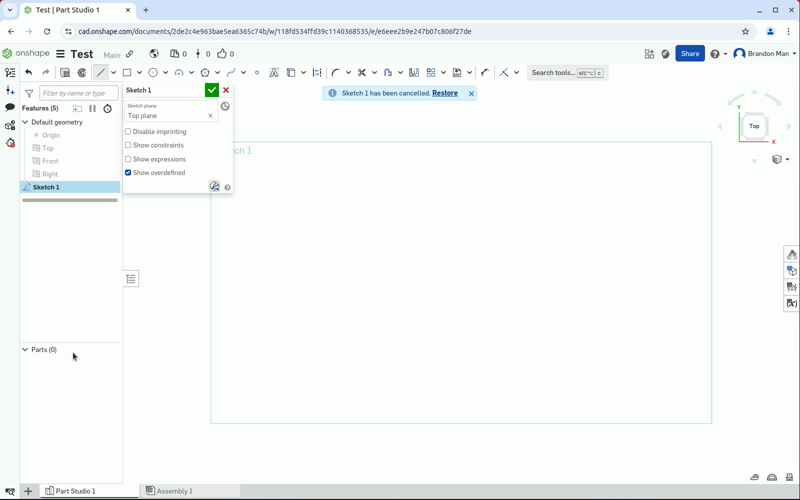
key_down(shift)
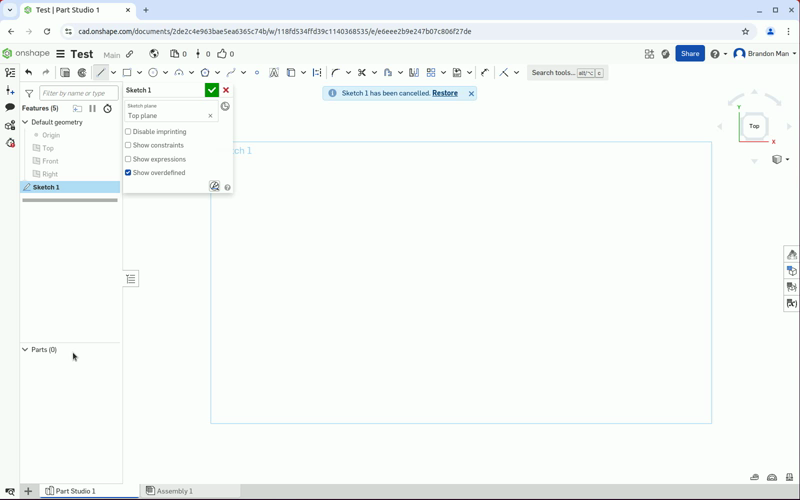
mouse_move(348, 266)
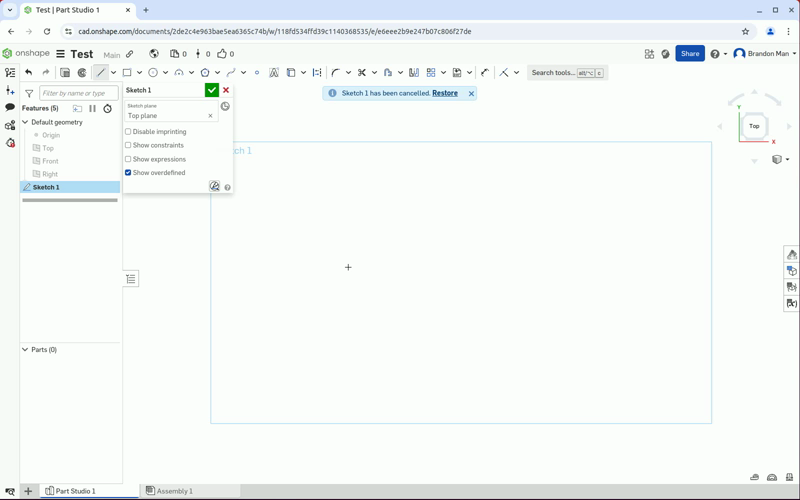
click(348, 266)
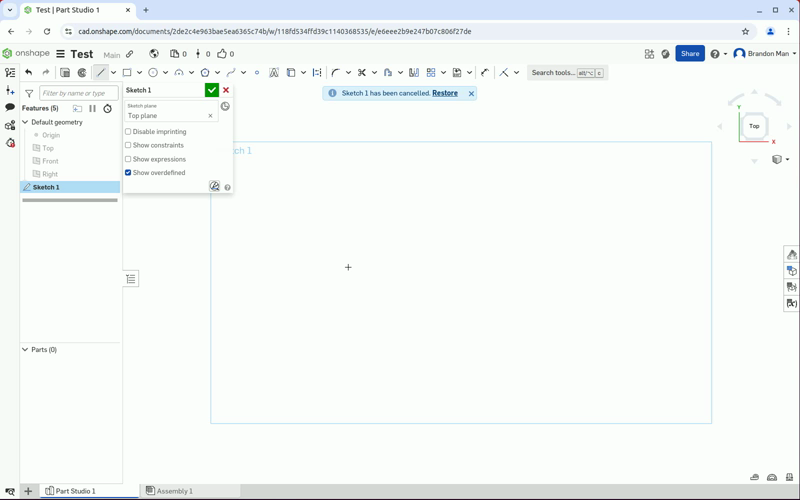
key_up(shift)
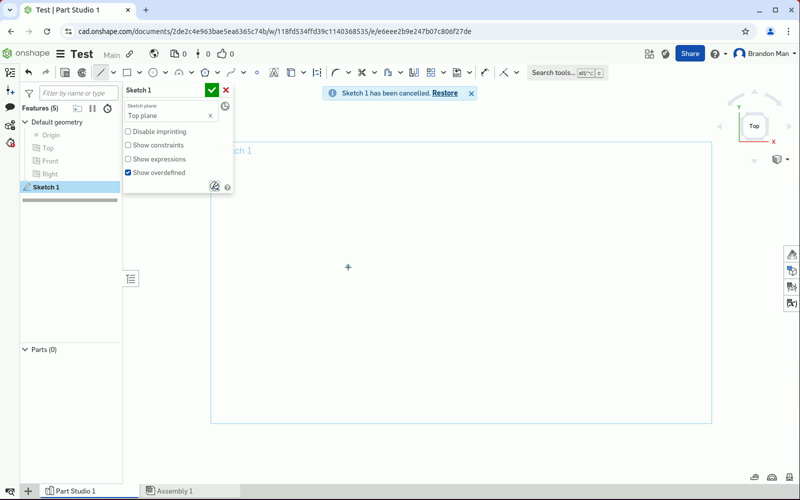
key_down(shift)
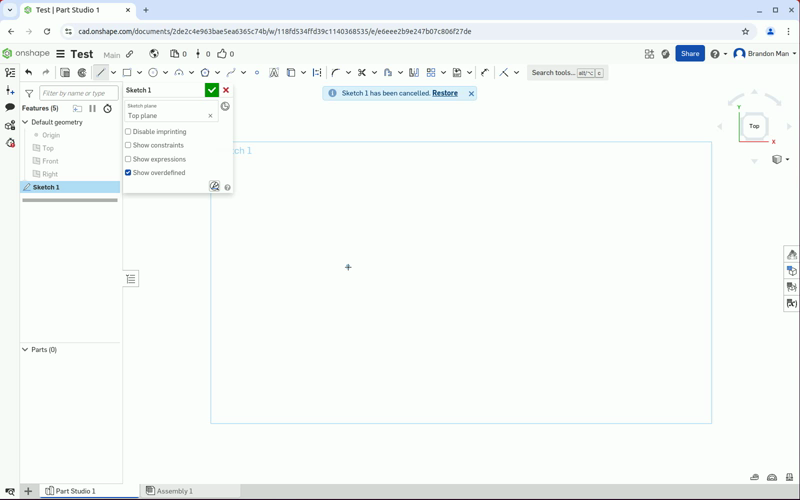
mouse_move(378, 266)
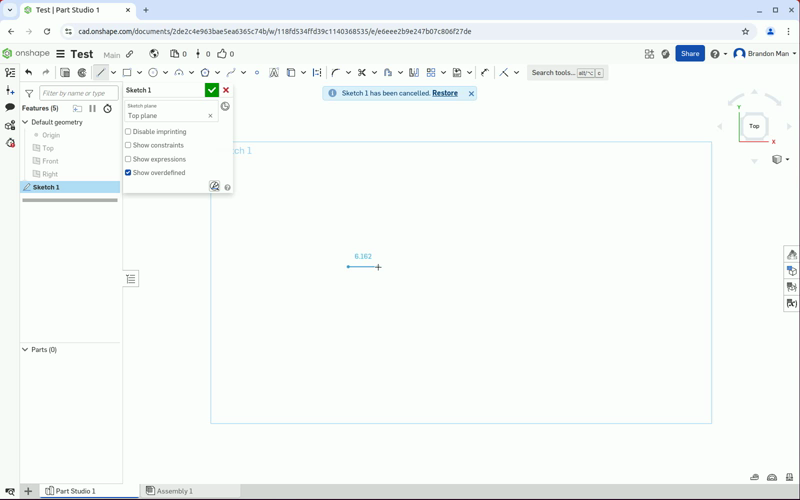
mouse_move(370, 307)
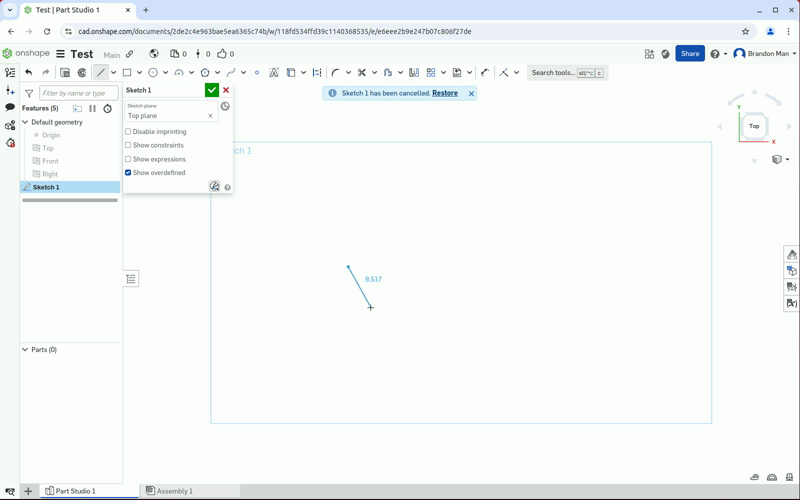
click(370, 307)
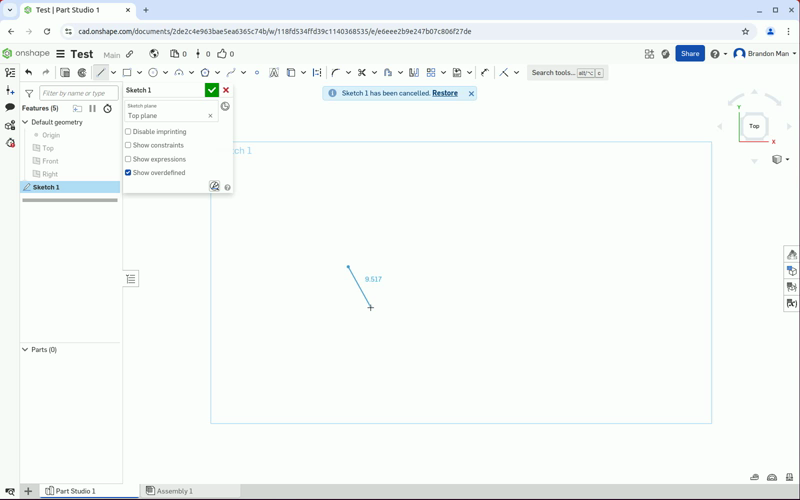
key_up(shift)
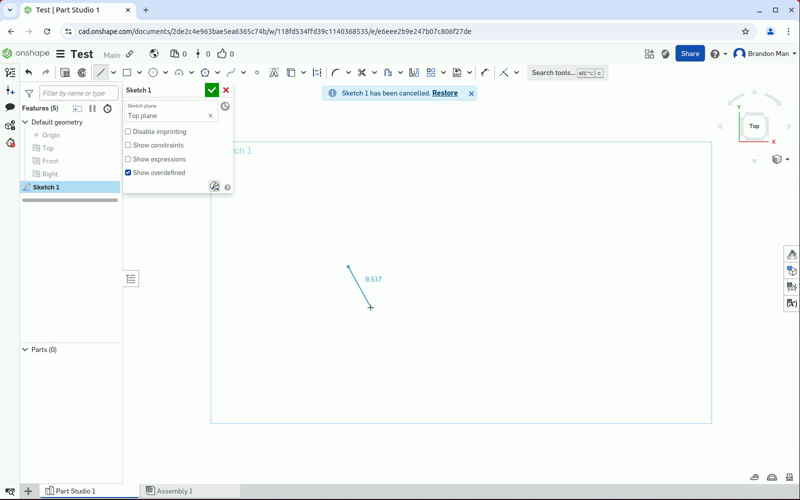
key_down(shift)
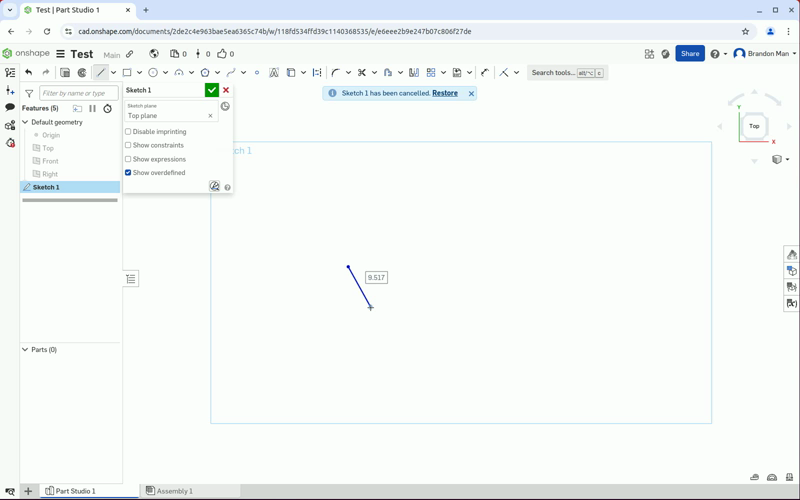
mouse_move(400, 307)
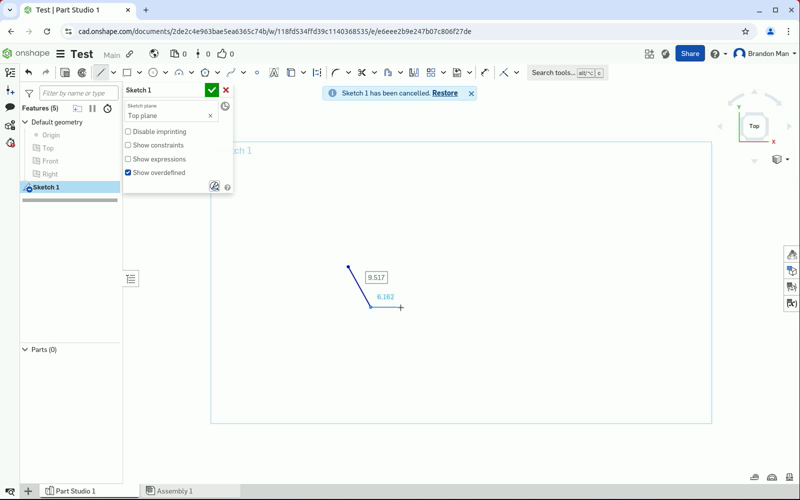
mouse_move(381, 264)
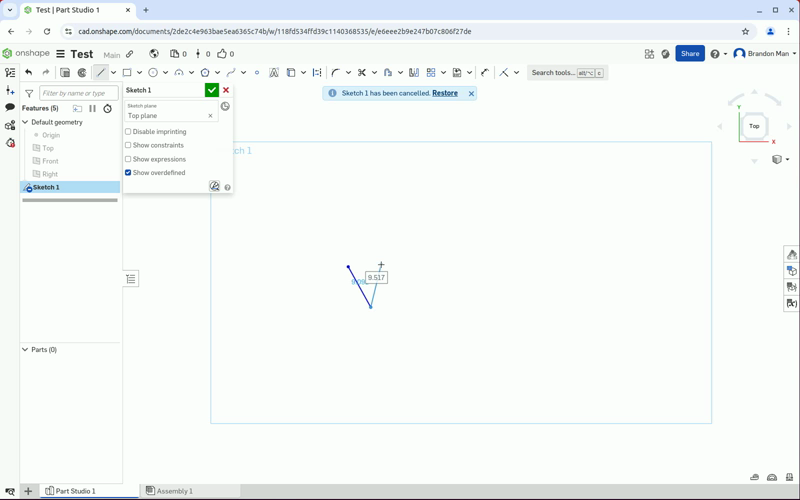
click(381, 264)
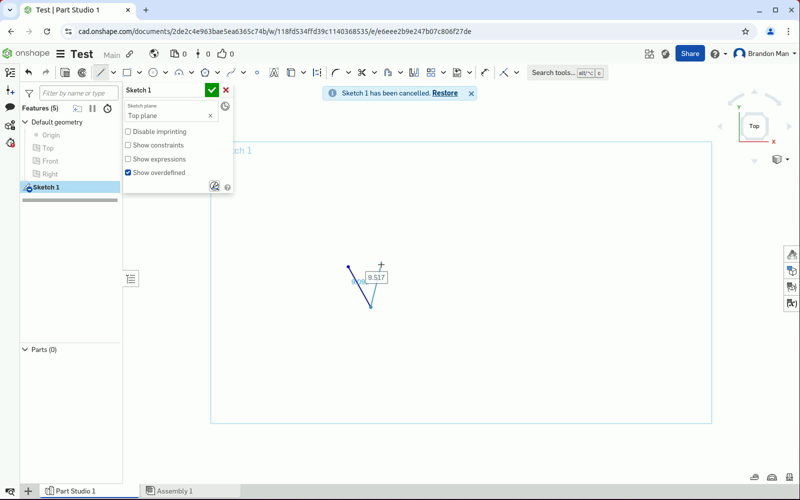
key_up(shift)
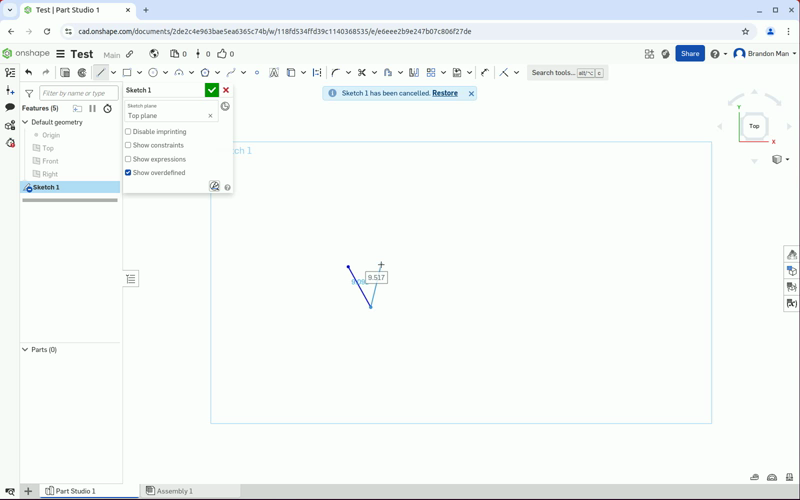
key_down(shift)
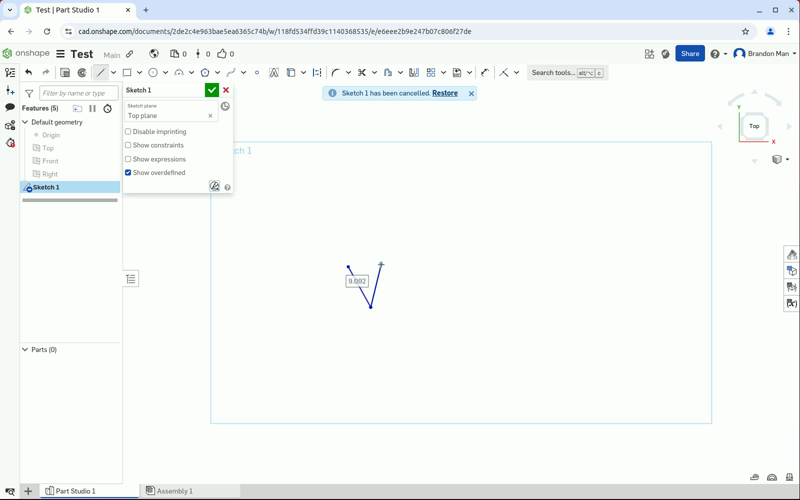
mouse_move(411, 264)
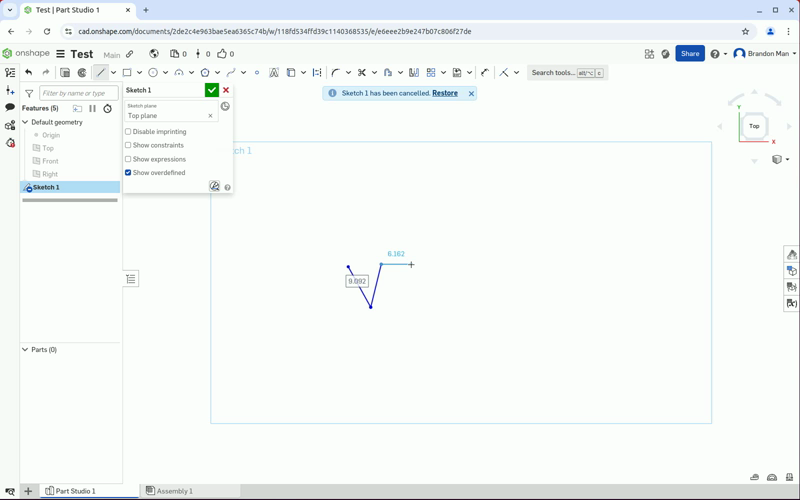
mouse_move(373, 279)
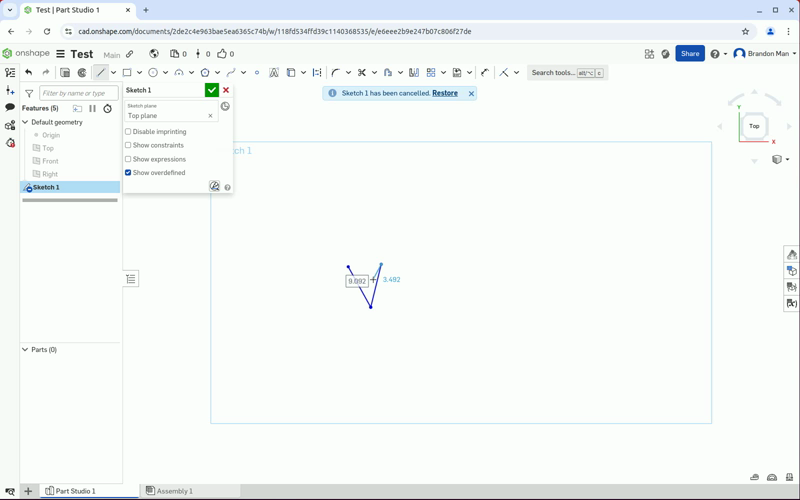
click(373, 279)
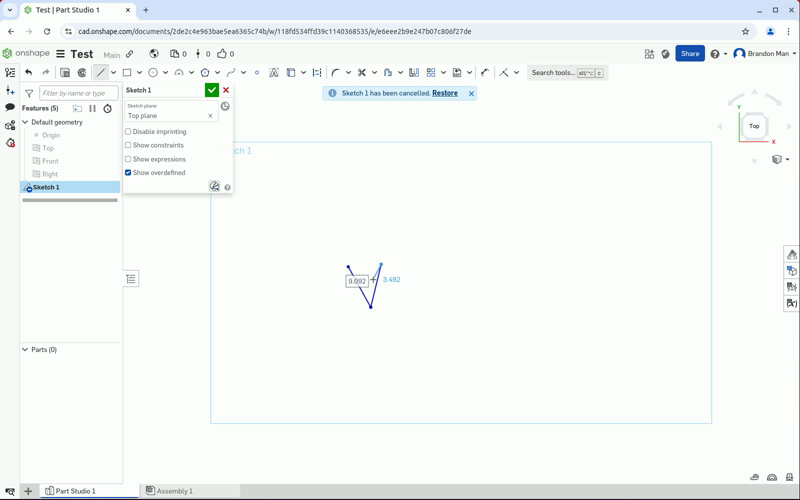
key_up(shift)
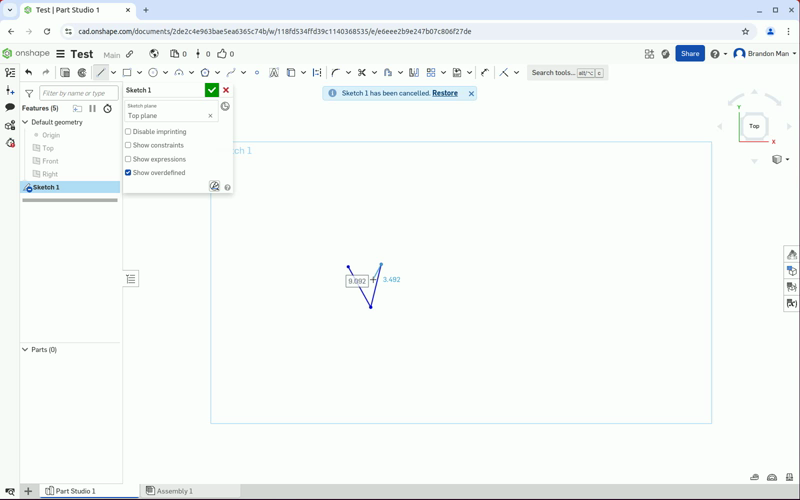
key_down(shift)
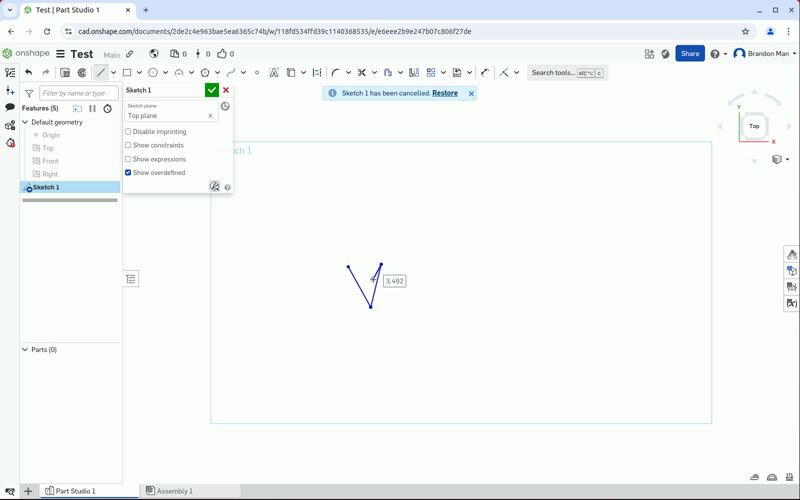
mouse_move(403, 279)
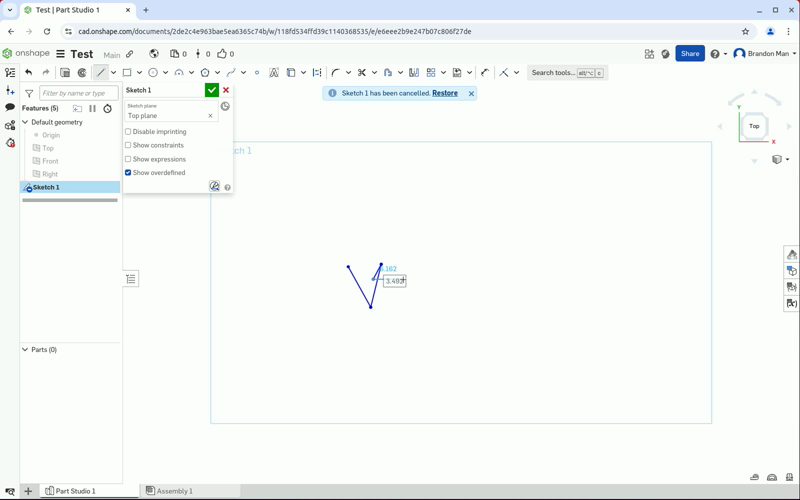
mouse_move(368, 264)
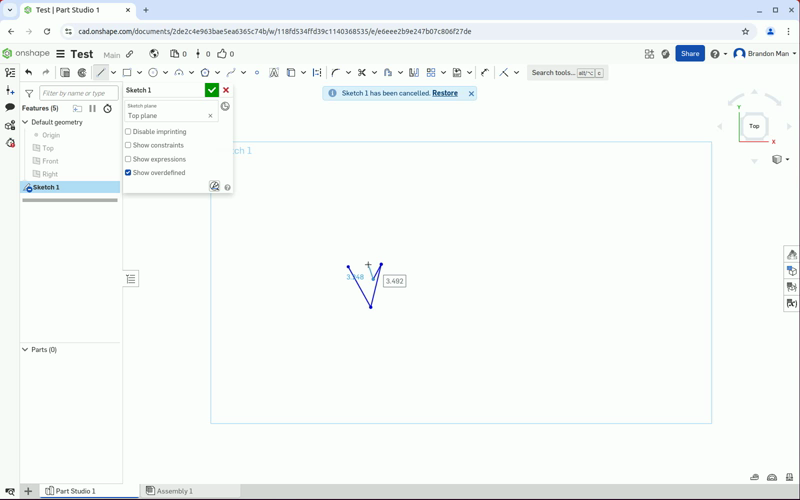
click(368, 264)
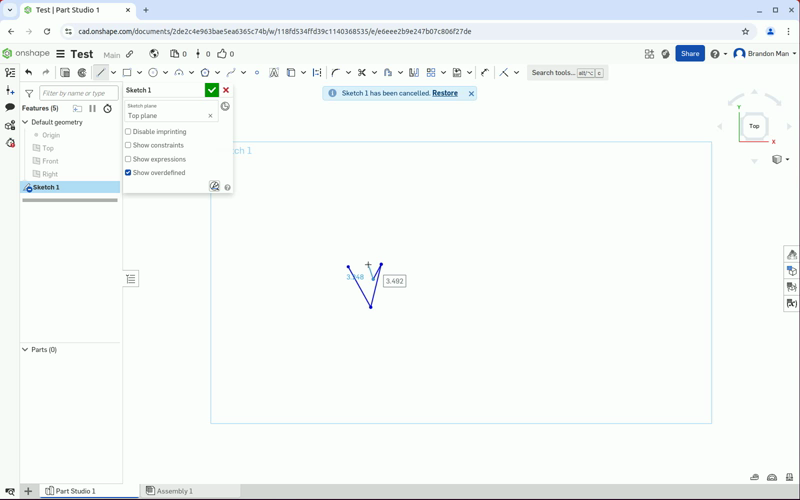
key_up(shift)
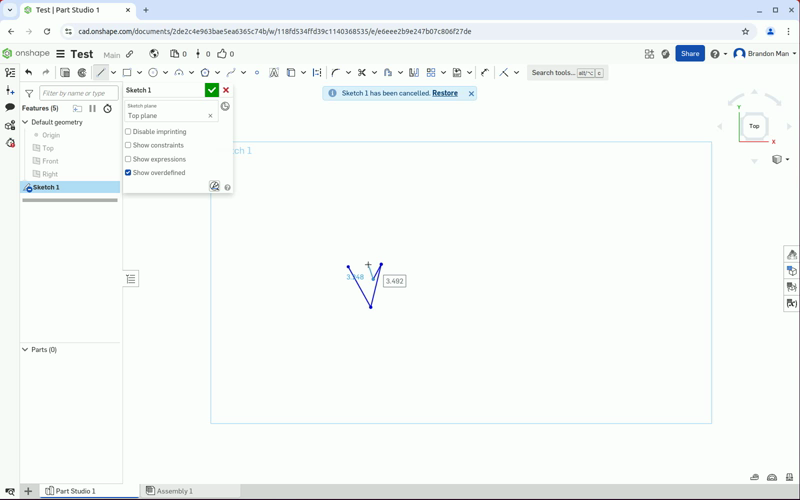
key_down(shift)
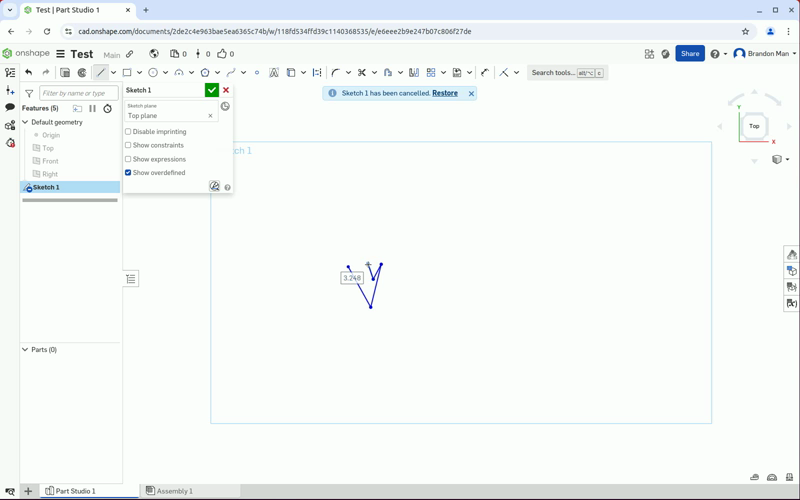
mouse_move(398, 264)
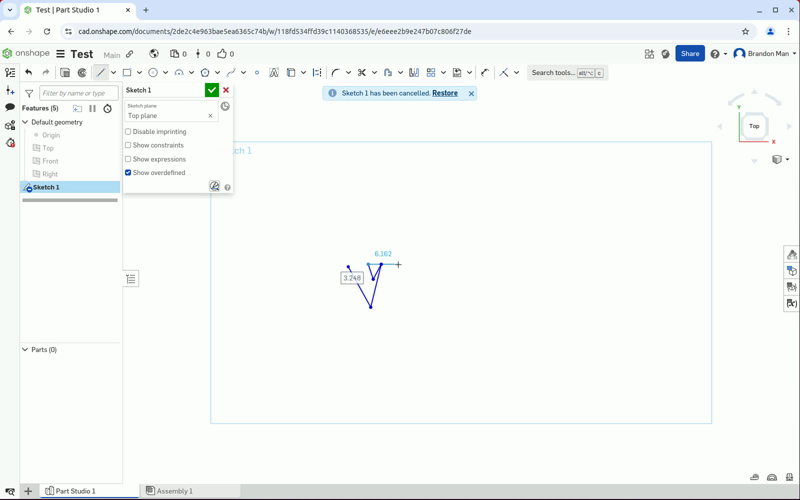
mouse_move(365, 279)
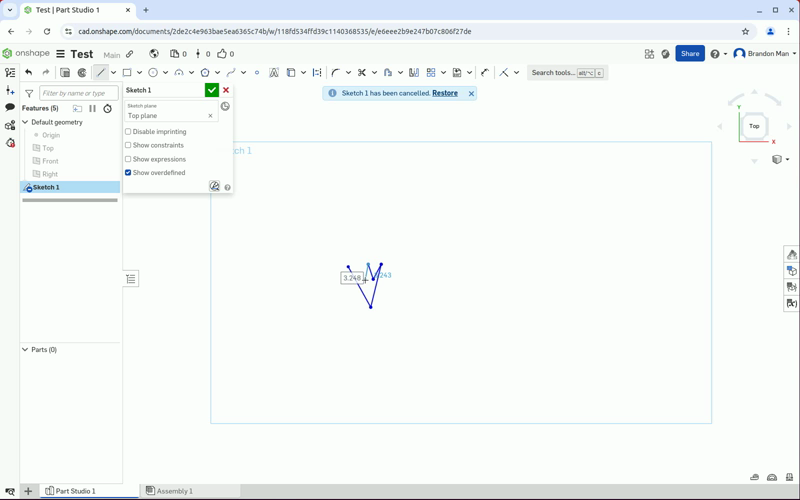
click(365, 279)
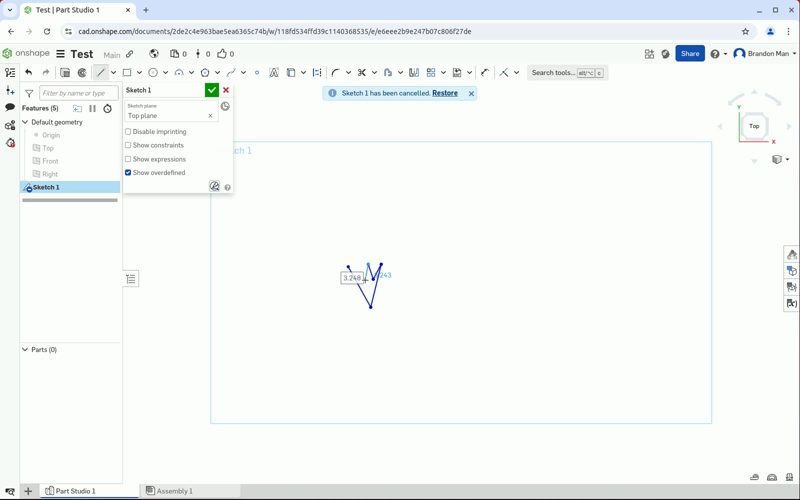
key_up(shift)
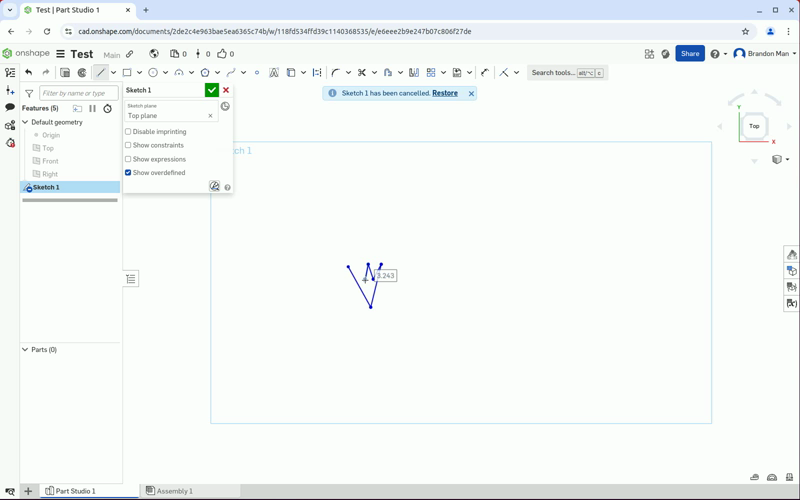
key_down(shift)
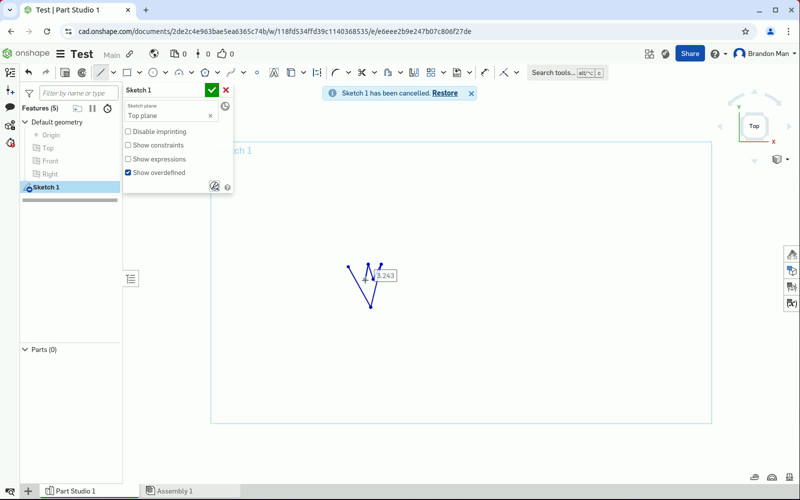
mouse_move(395, 279)
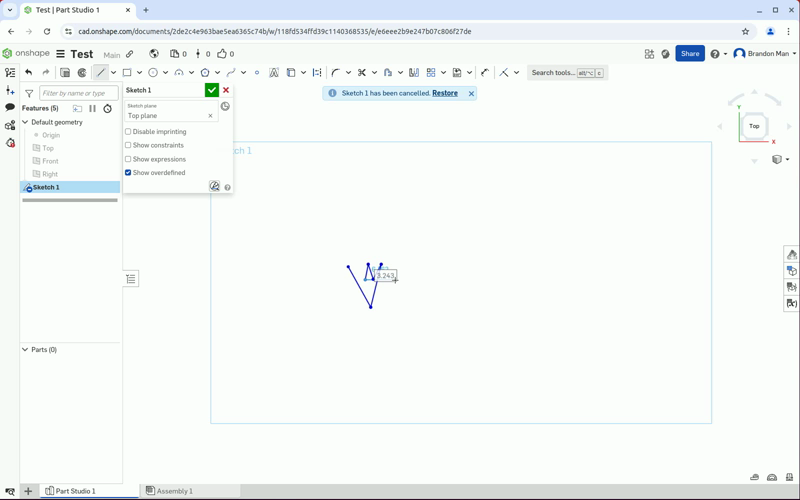
mouse_move(359, 264)
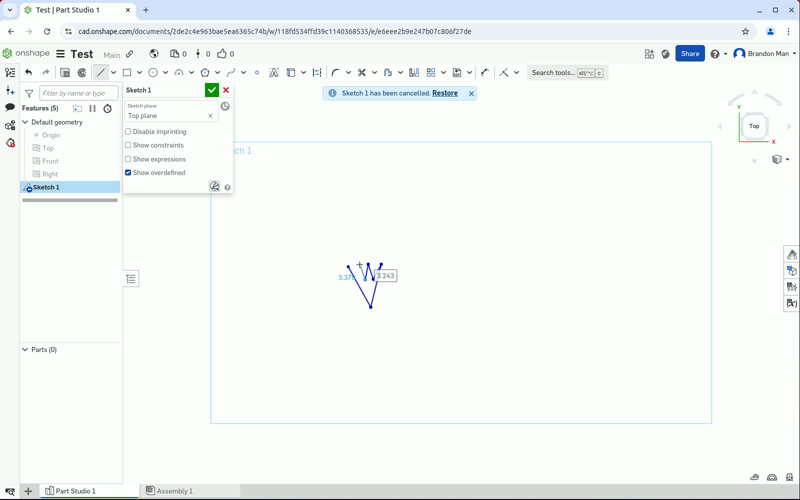
click(359, 264)
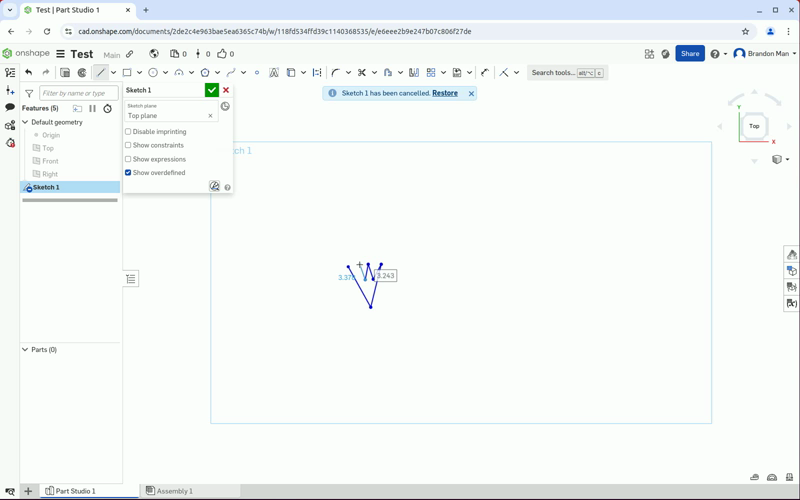
key_up(shift)
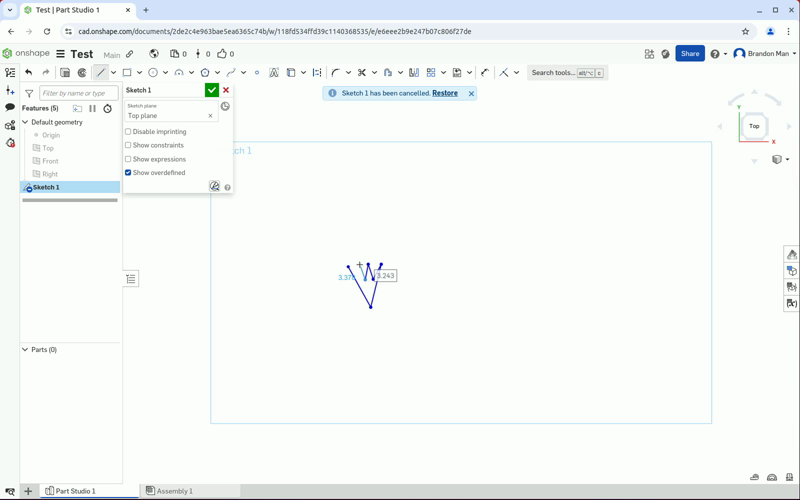
key_down(shift)
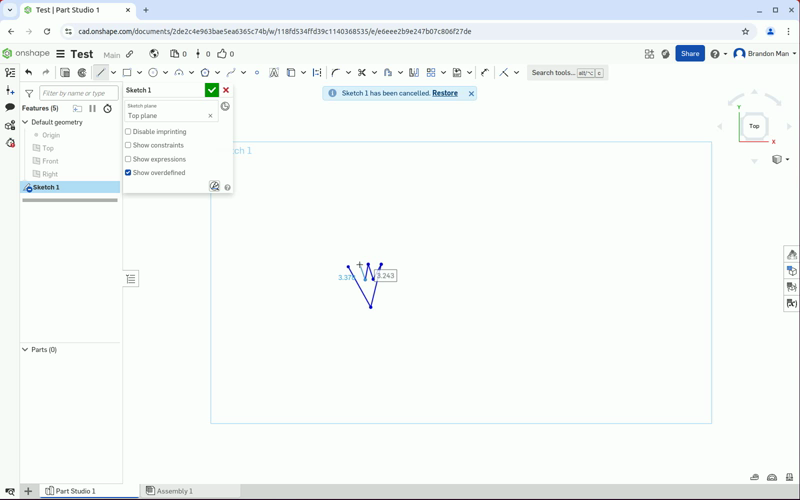
mouse_move(389, 264)
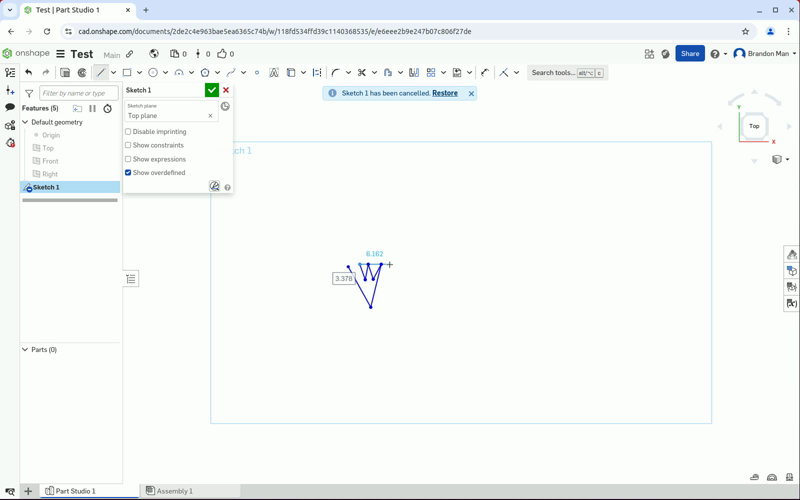
mouse_move(358, 279)
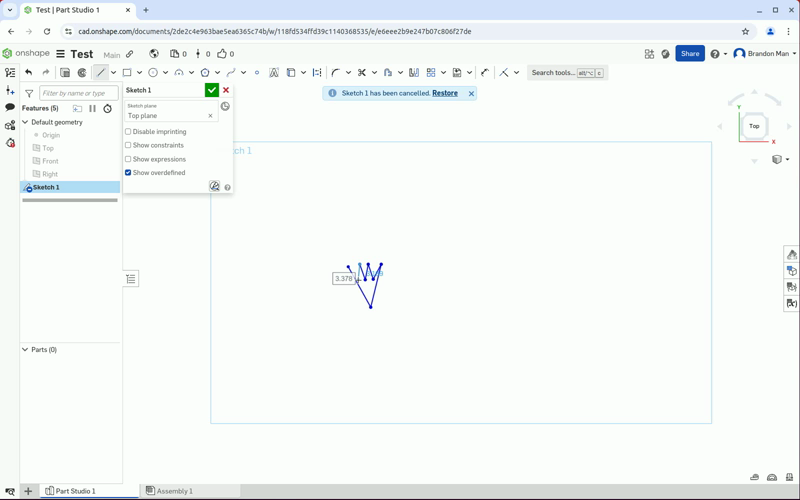
click(358, 279)
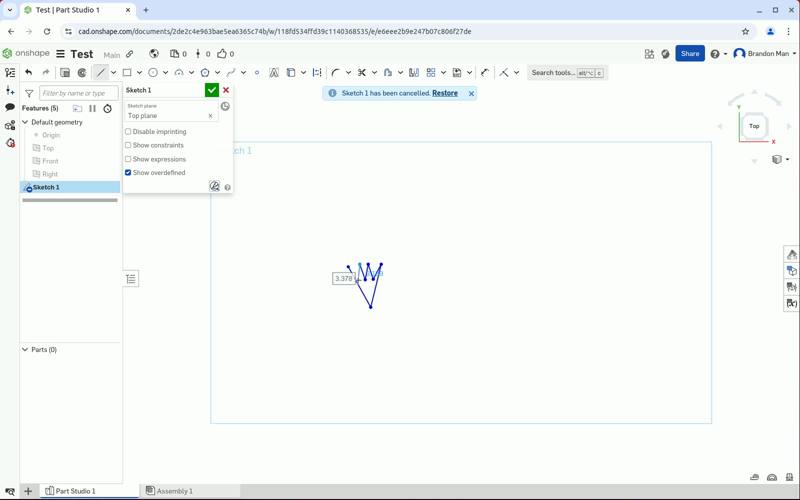
key_up(shift)
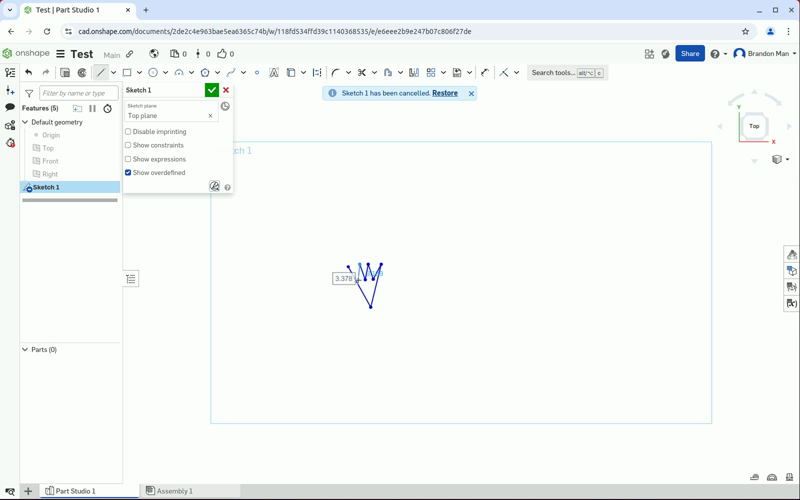
mouse_move(388, 279)
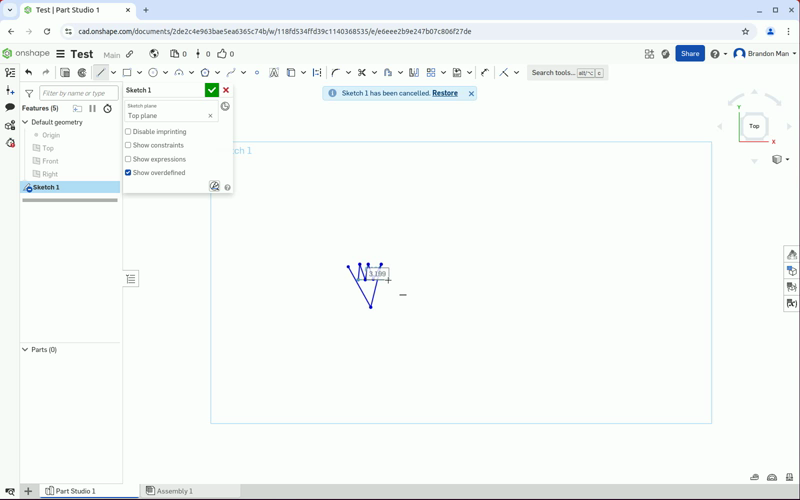
key_down(shift)
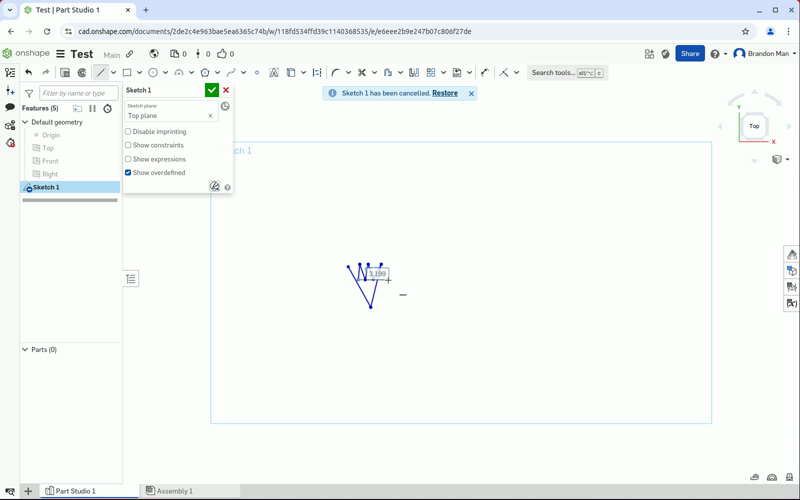
mouse_move(348, 266)
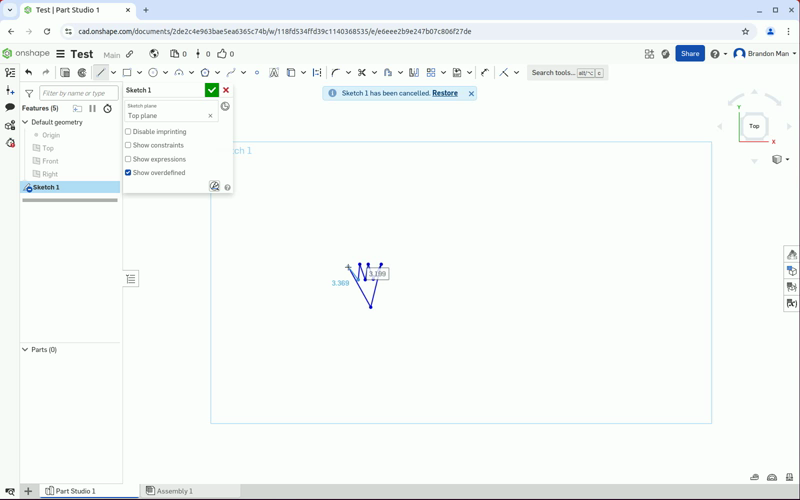
key_up(shift)
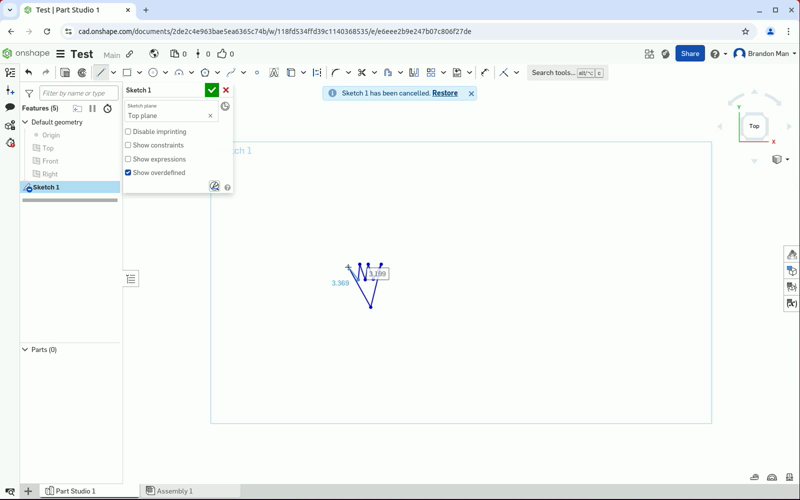
click(348, 266)
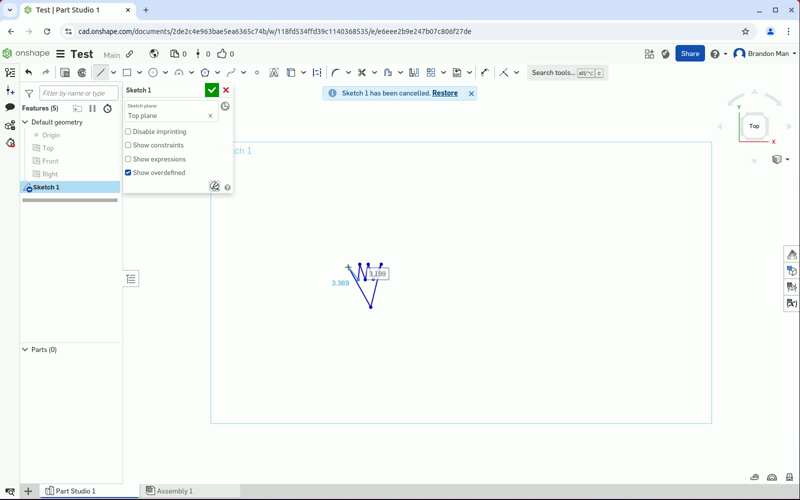
key(esc)
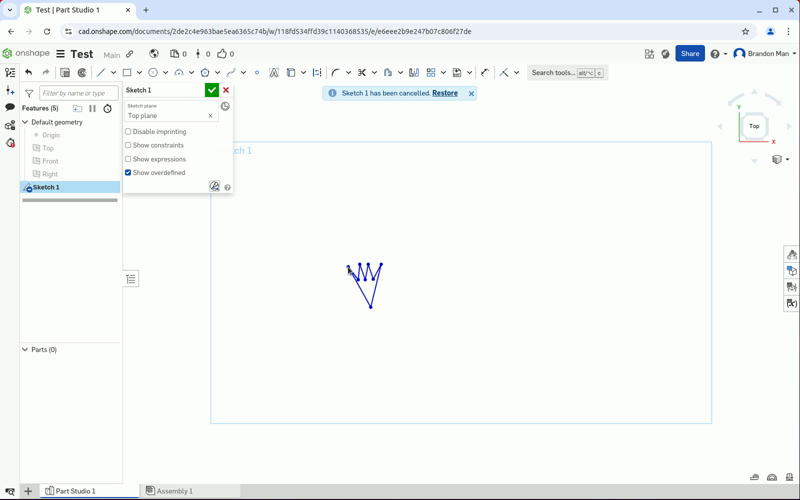
mouse_move(365, 287)
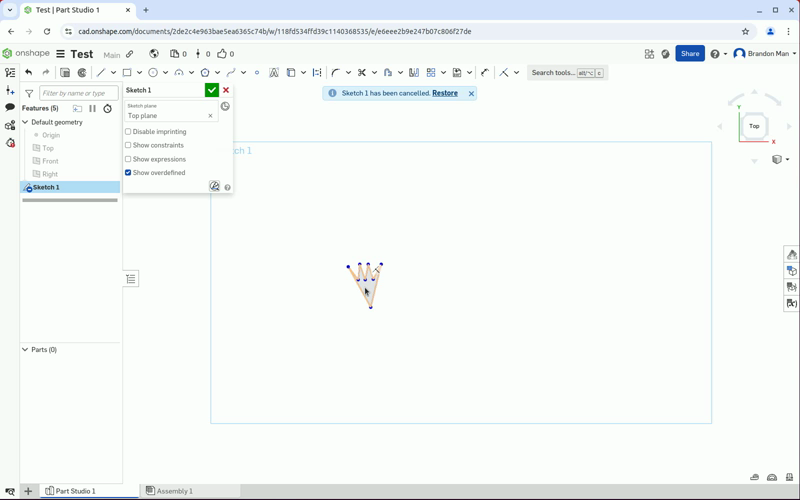
scroll(6)
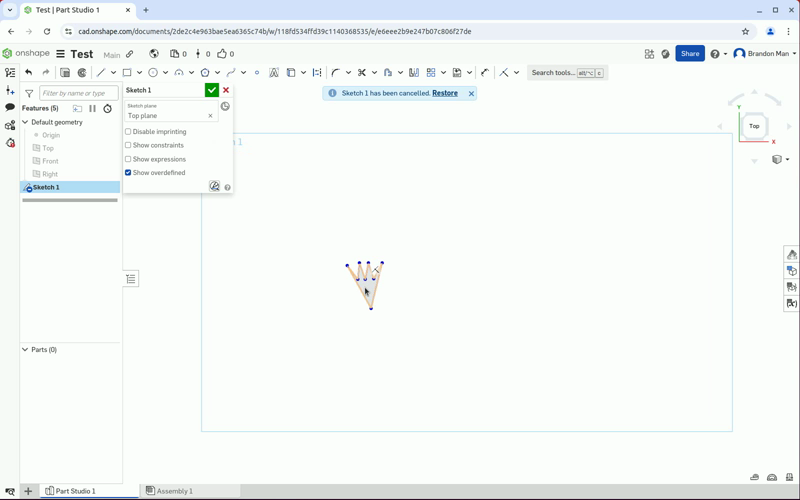
scroll(6)
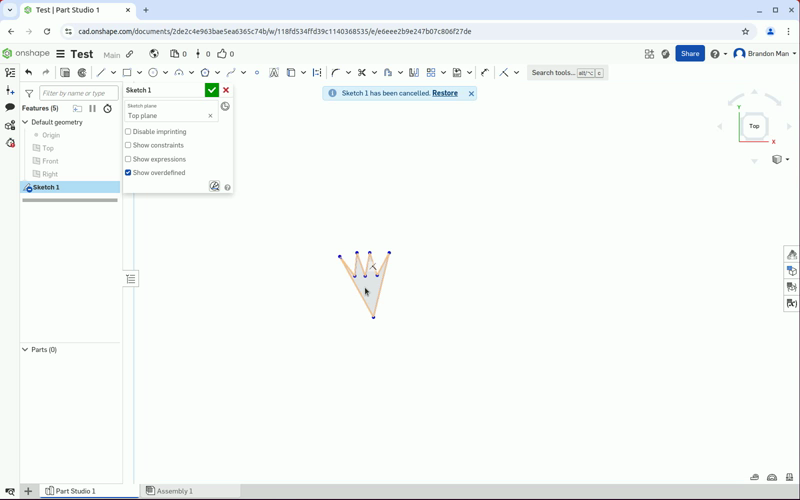
scroll(6)
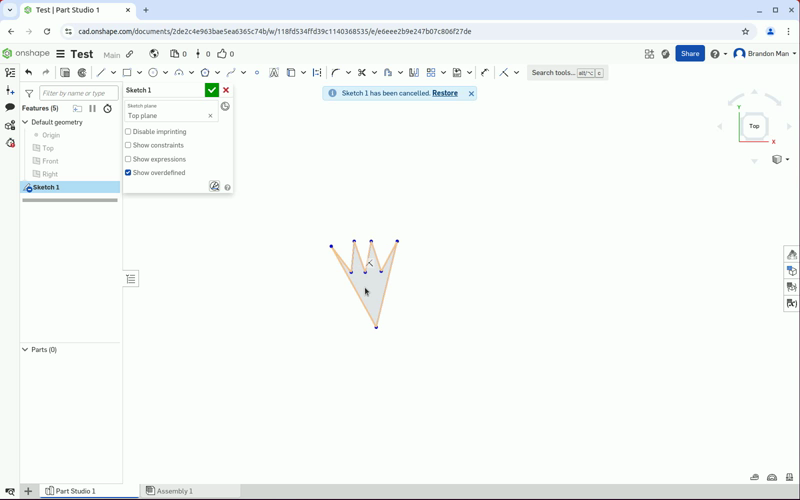
scroll(6)
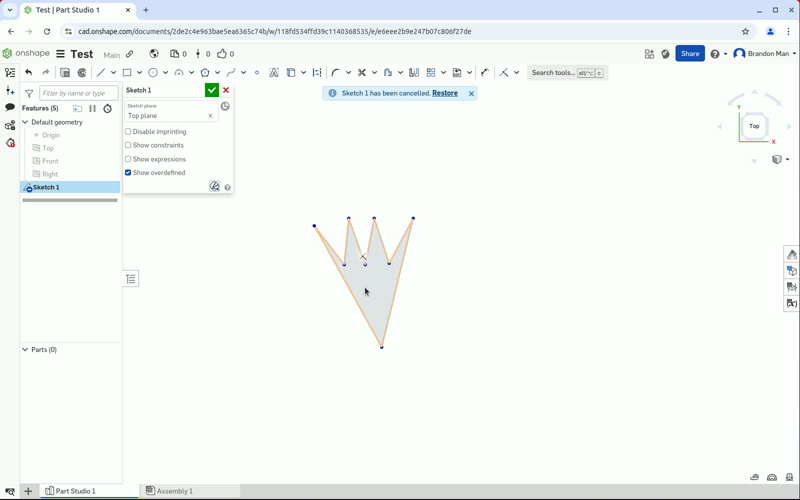
scroll(6)
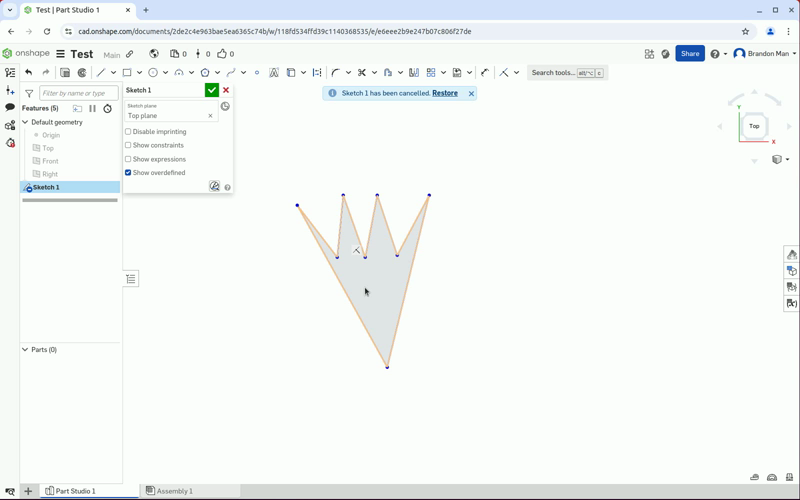
scroll(6)
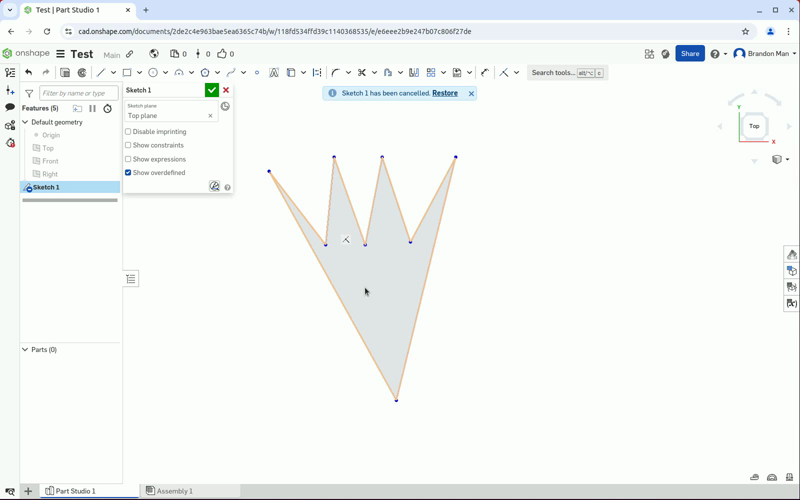
scroll(6)
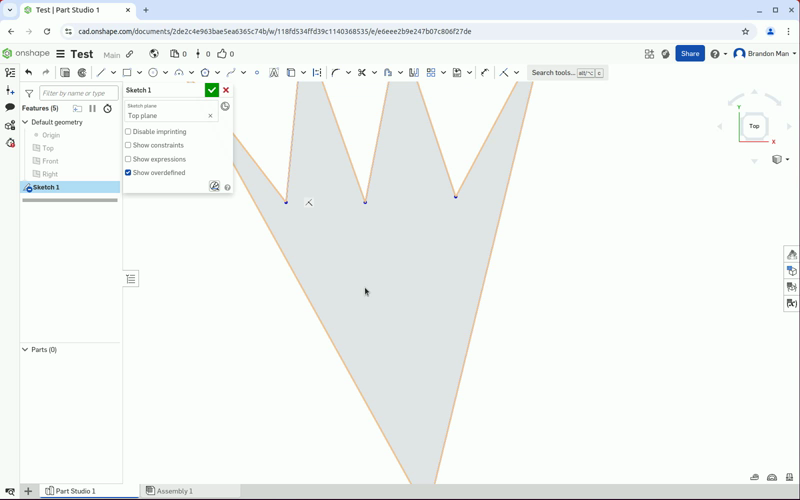
click(365, 287)
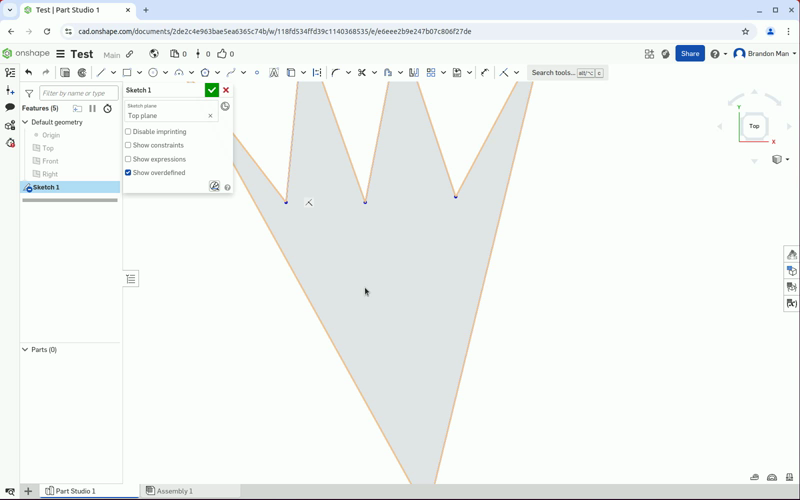
scroll(-6)
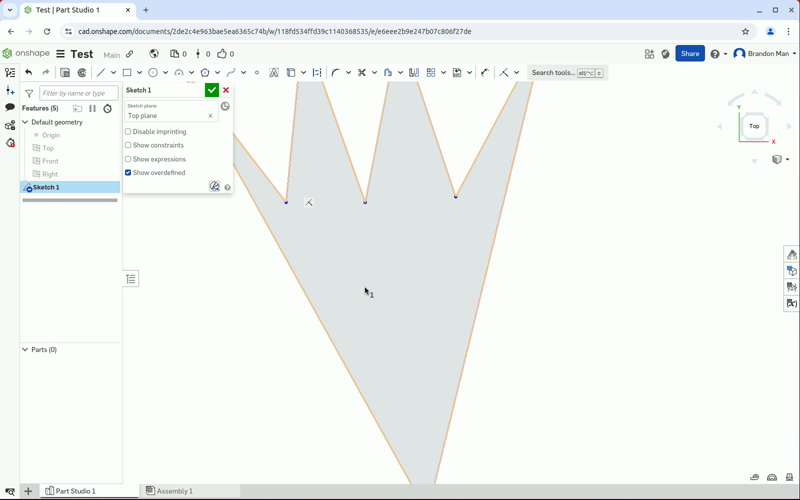
scroll(-6)
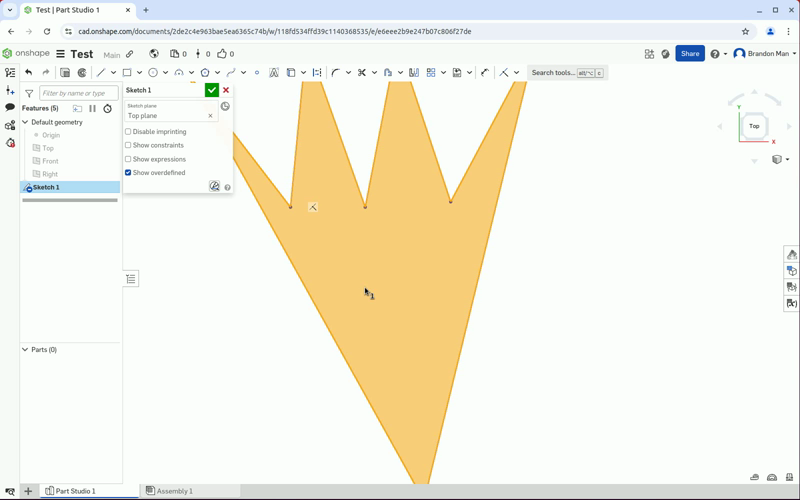
scroll(-6)
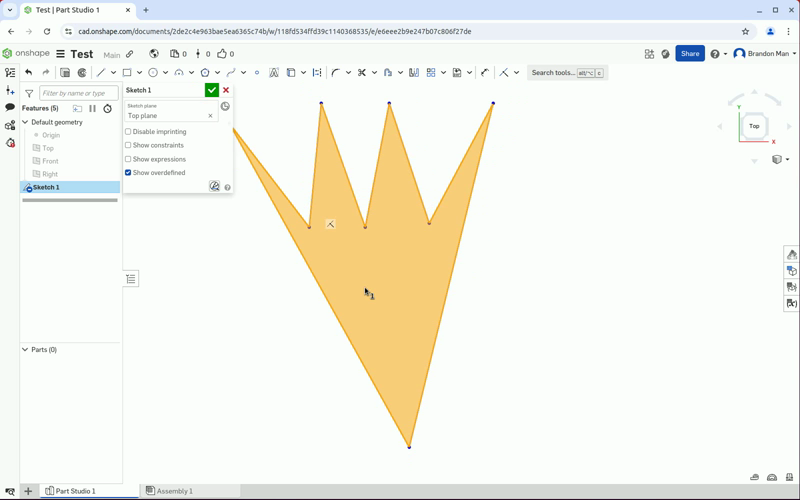
scroll(-6)
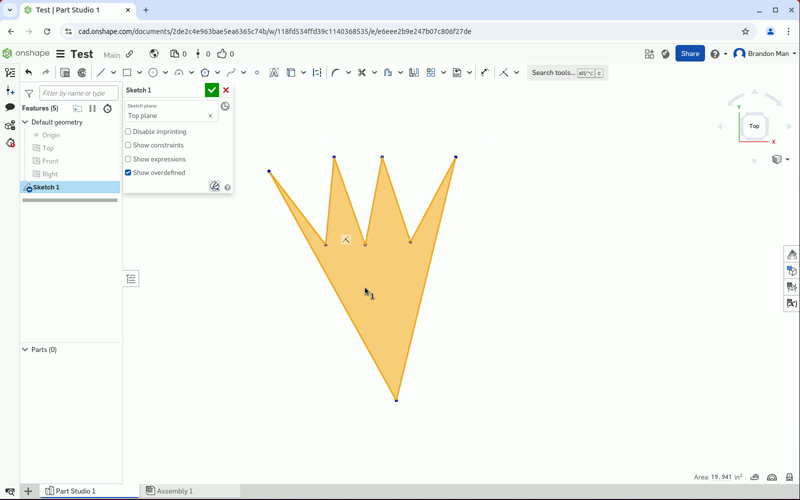
scroll(-6)
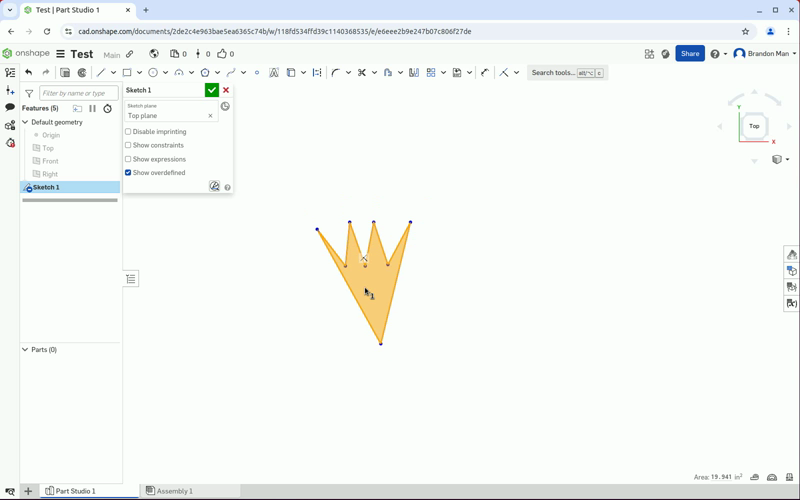
scroll(-6)
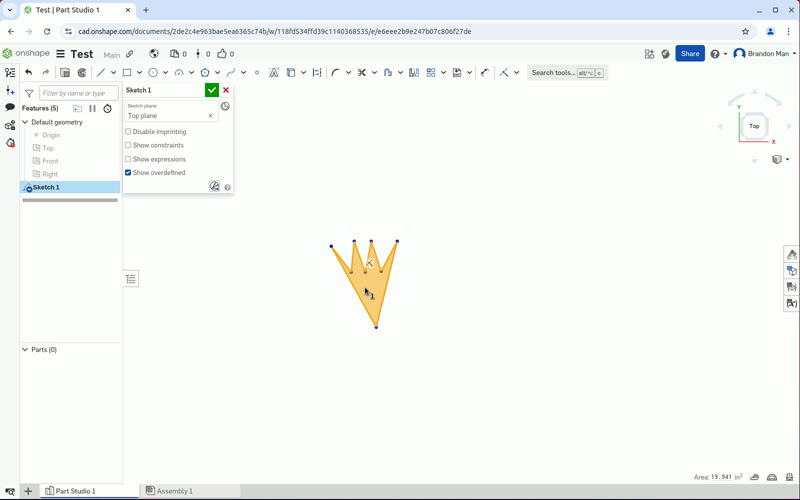
scroll(-6)
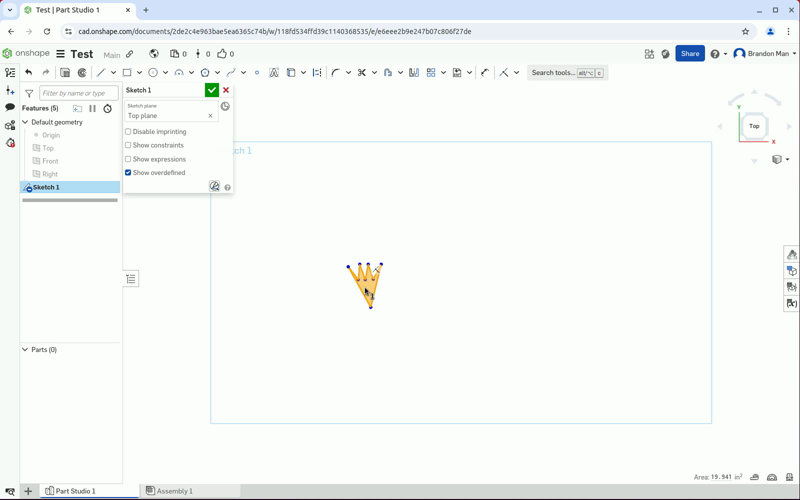
mouse_move(73, 352)
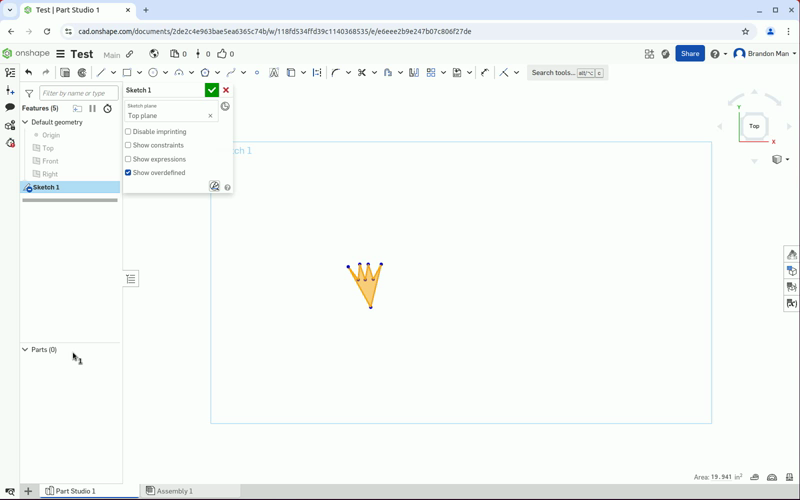
key(shift+y)
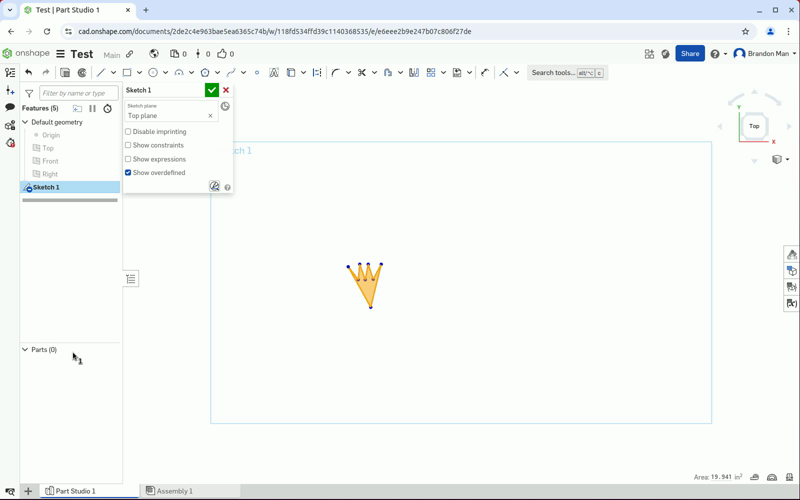
key(shift+e)
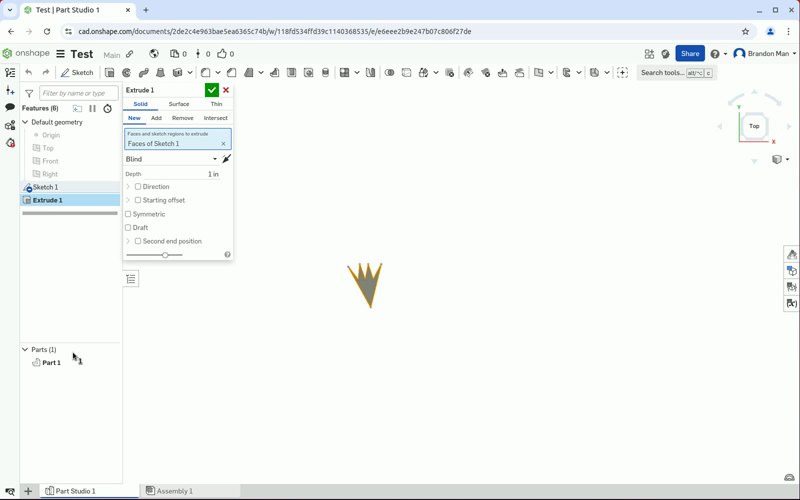
mouse_move(143, 106)
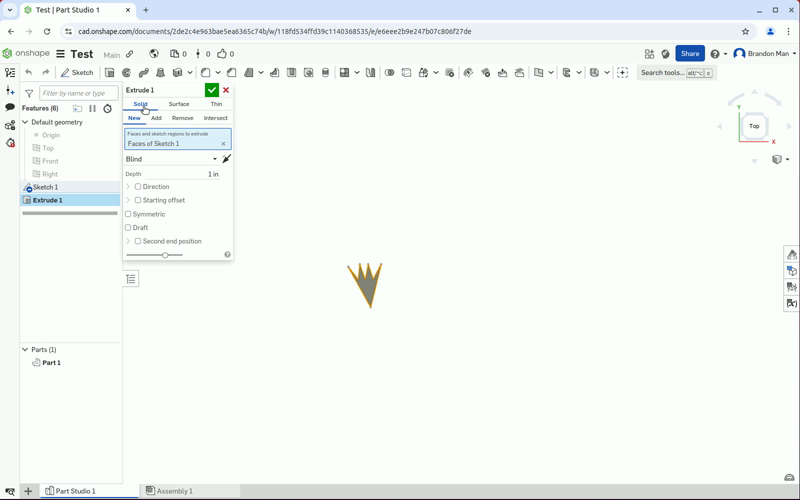
click(143, 106)
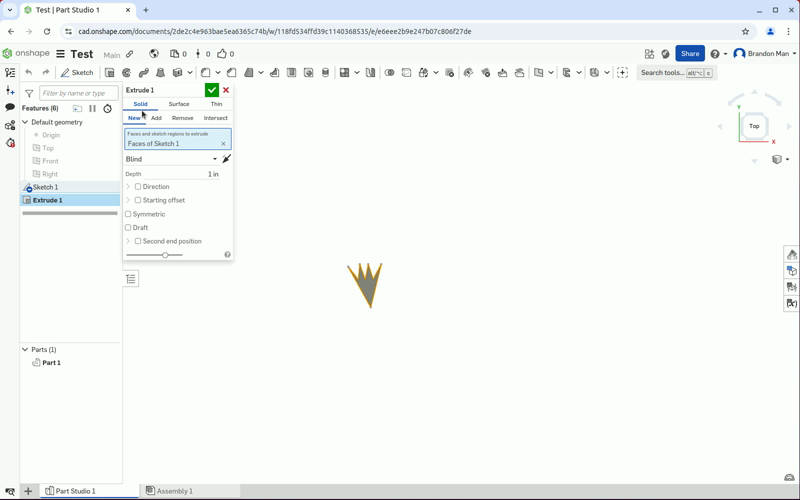
mouse_move(137, 120)
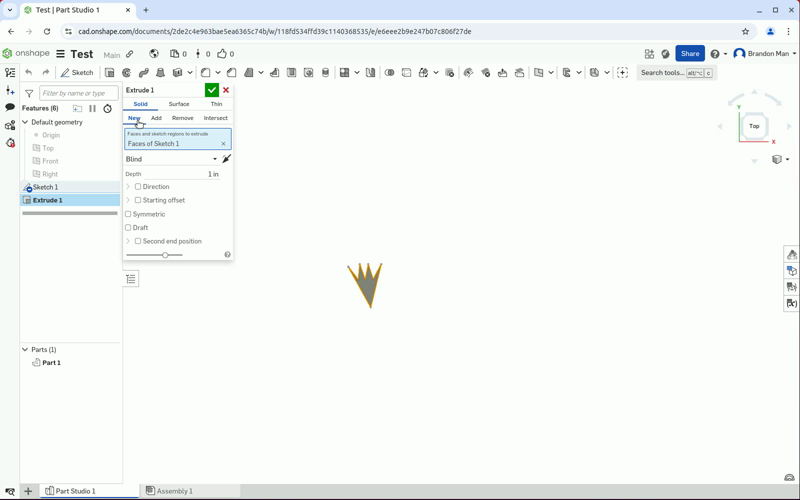
click(137, 120)
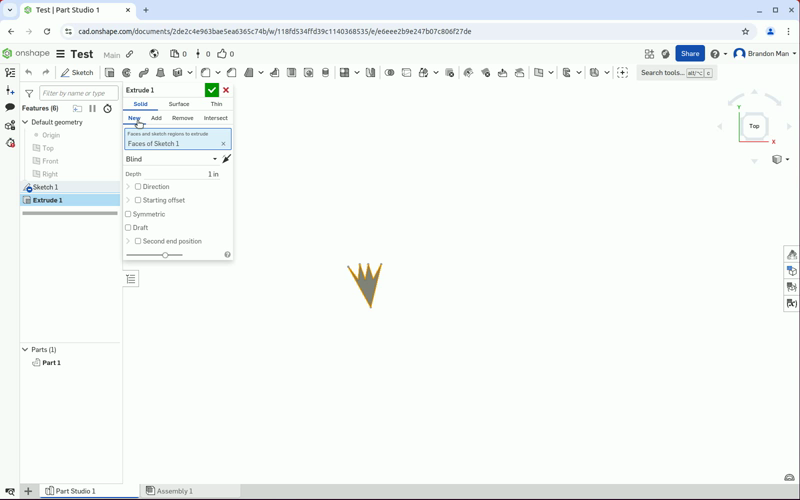
key(tab, 4)
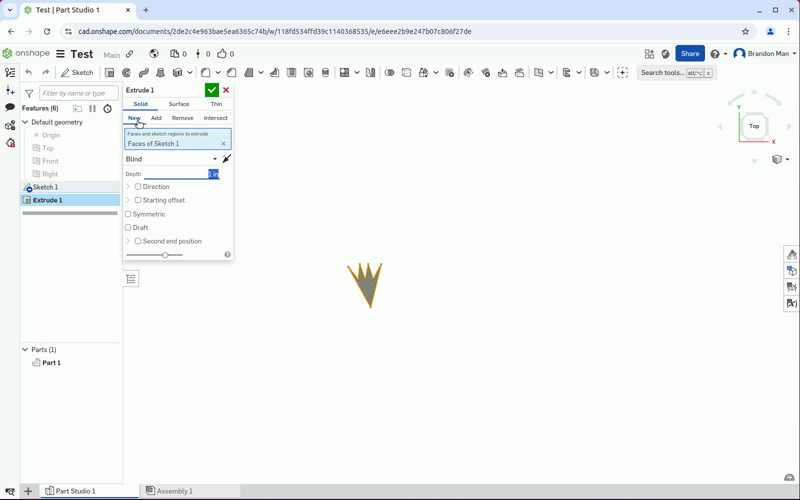
text(0.481)
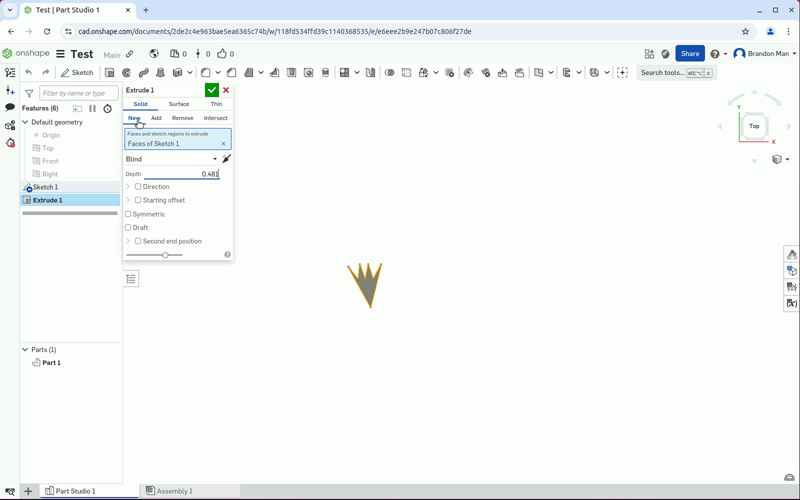
key(enter)
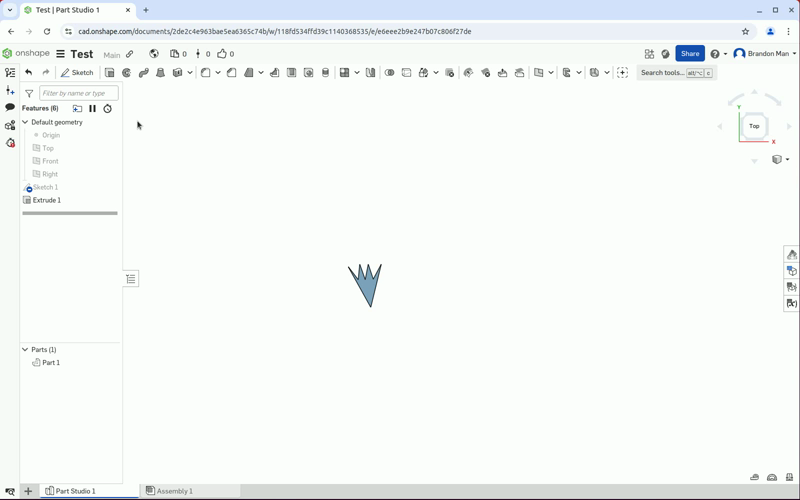
key(shift+h)
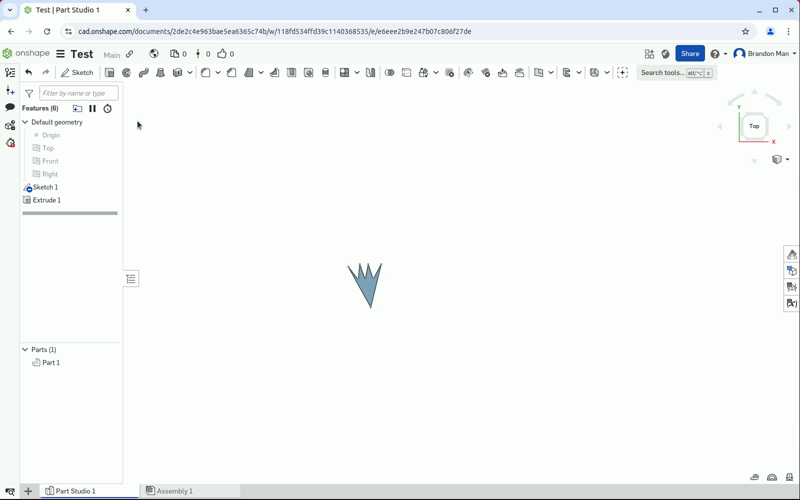
key(shift+h)
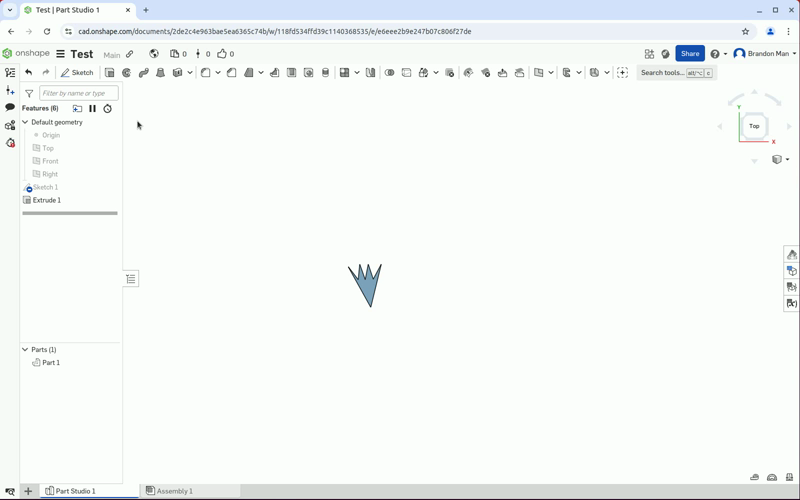
mouse_move(73, 189)
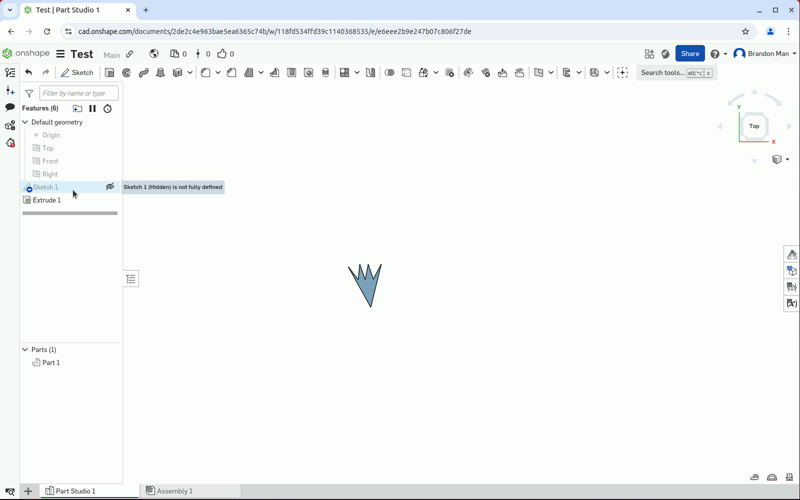
click(73, 189)
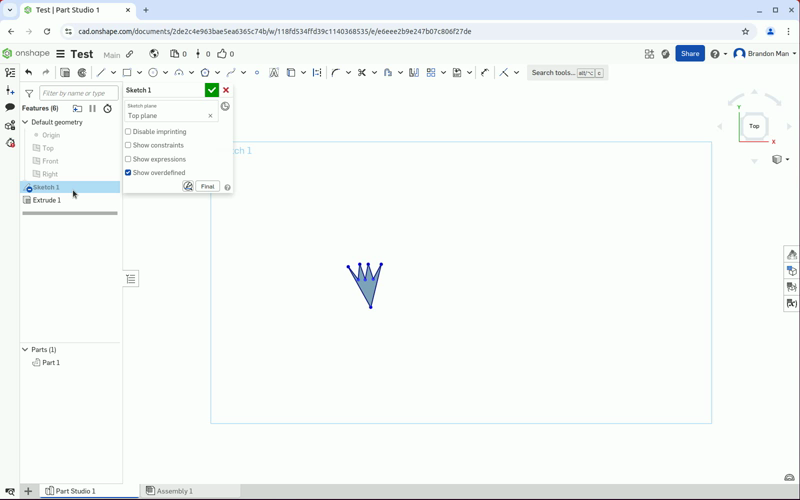
mouse_move(229, 92)
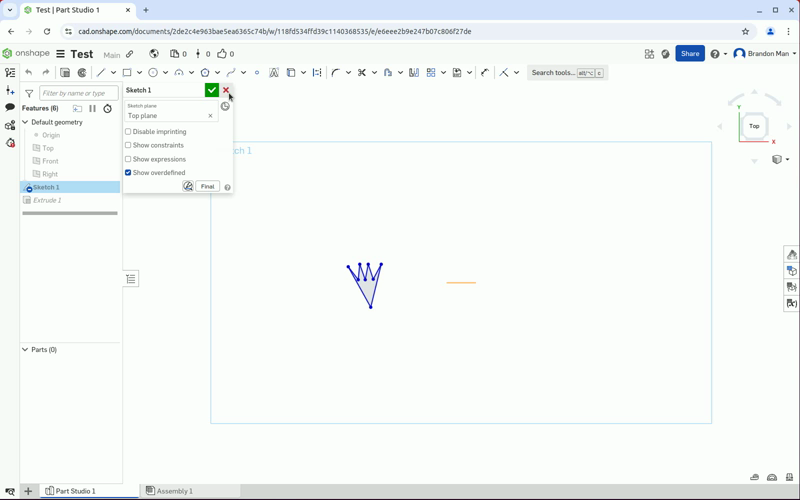
click(229, 92)
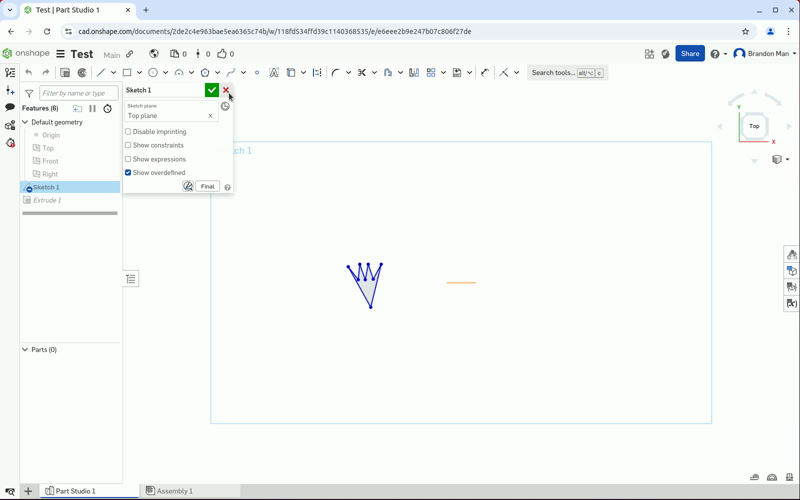
key(shift+s)
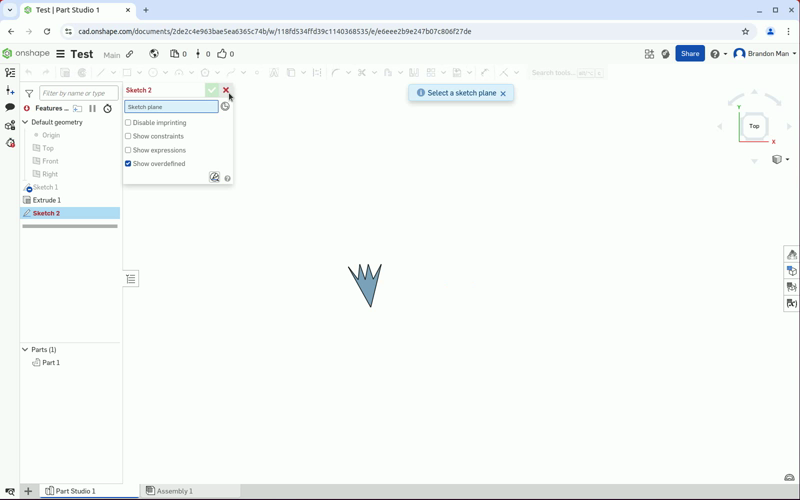
mouse_move(73, 150)
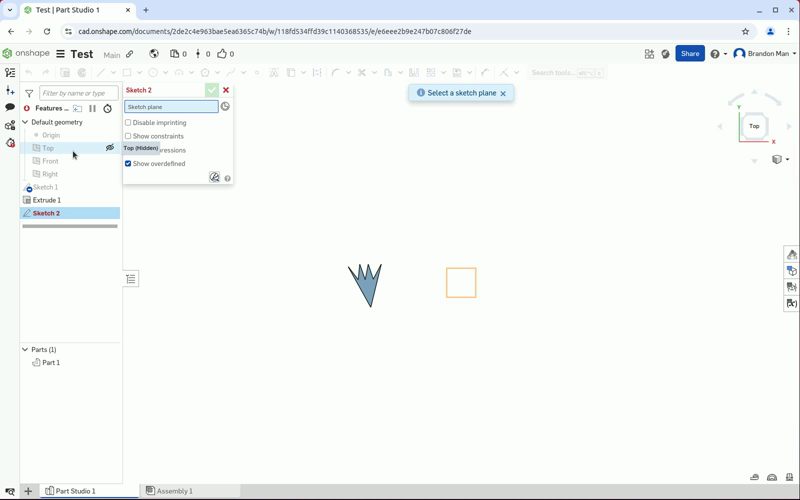
click(73, 150)
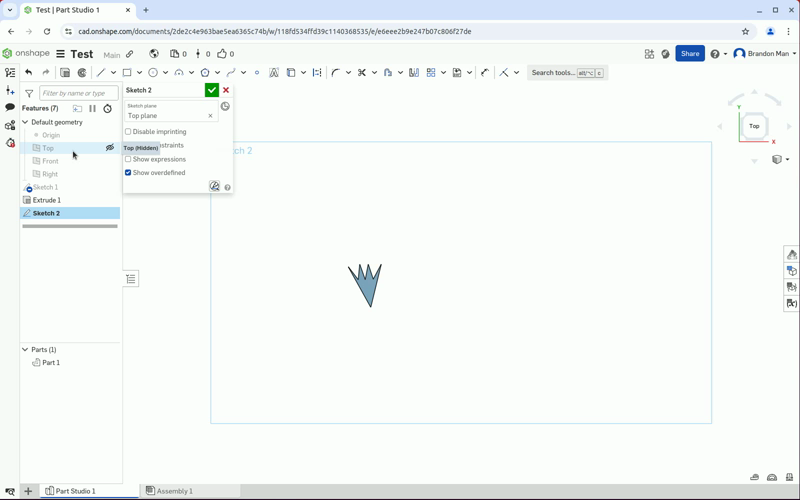
mouse_move(73, 352)
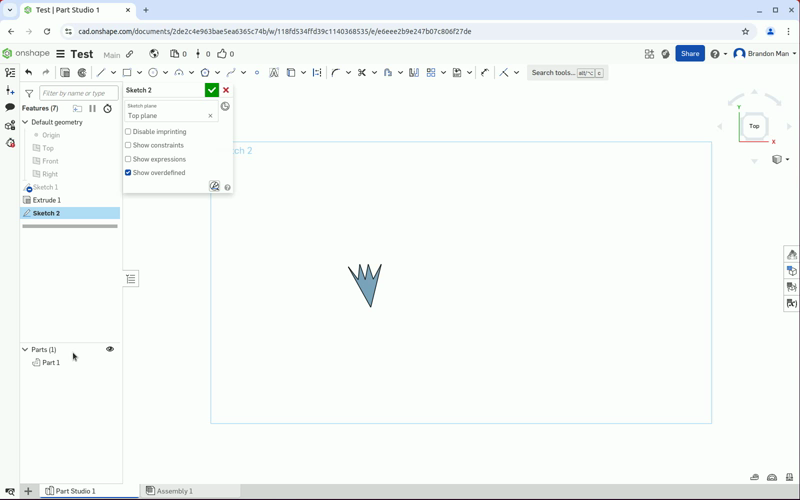
key(y)
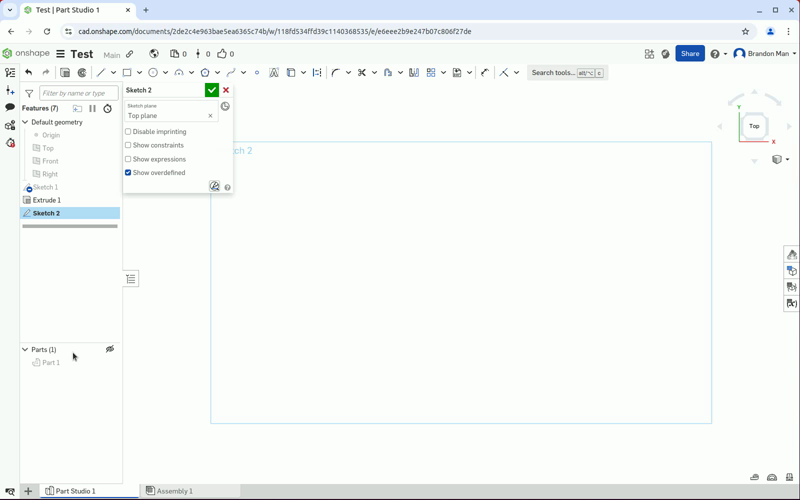
key(l)
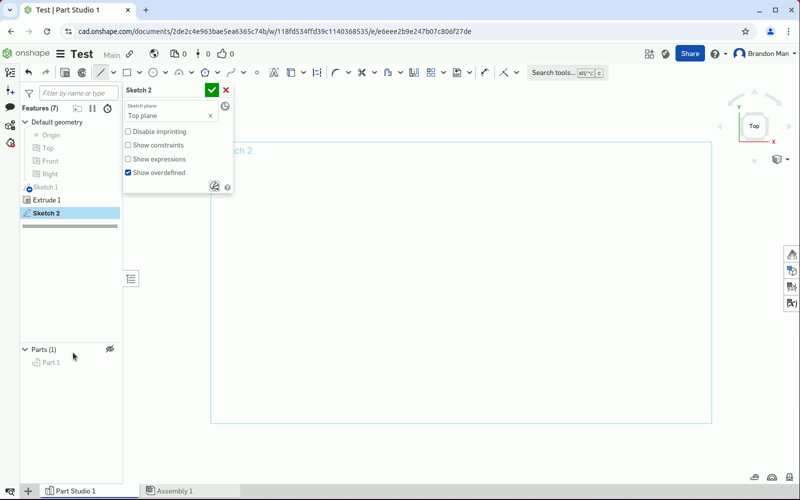
key_down(shift)
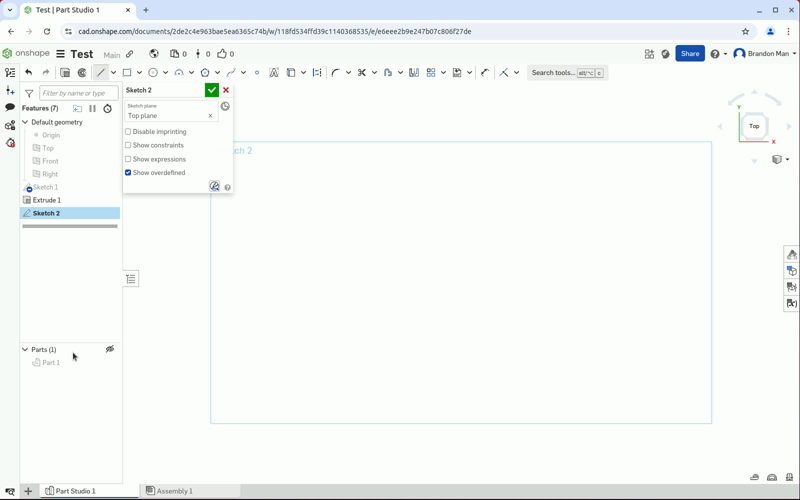
mouse_move(385, 264)
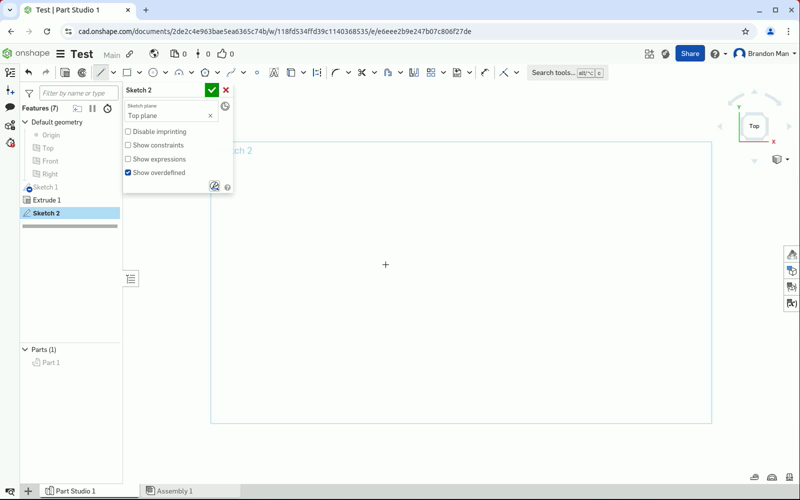
click(385, 264)
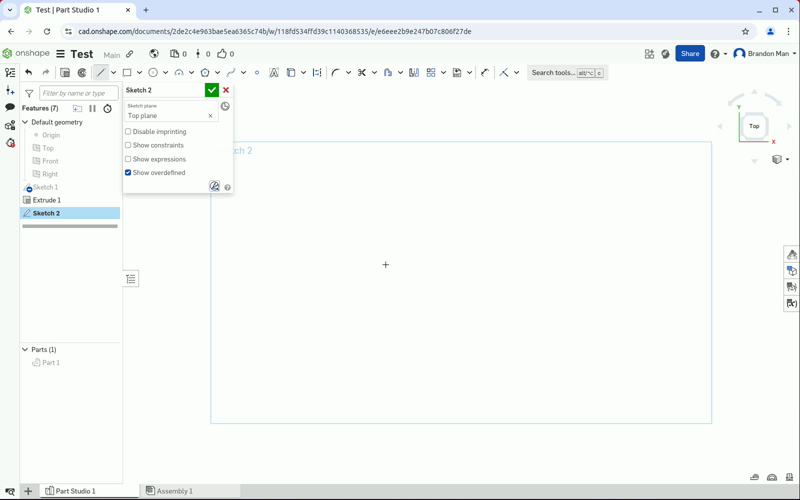
key_up(shift)
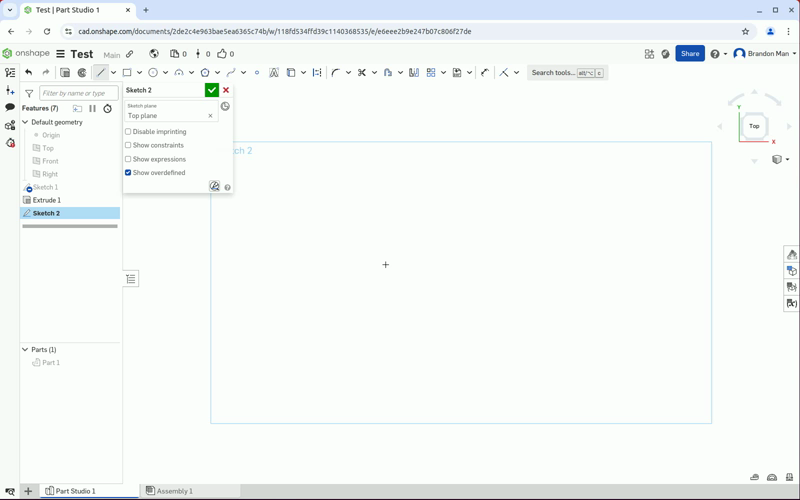
key_down(shift)
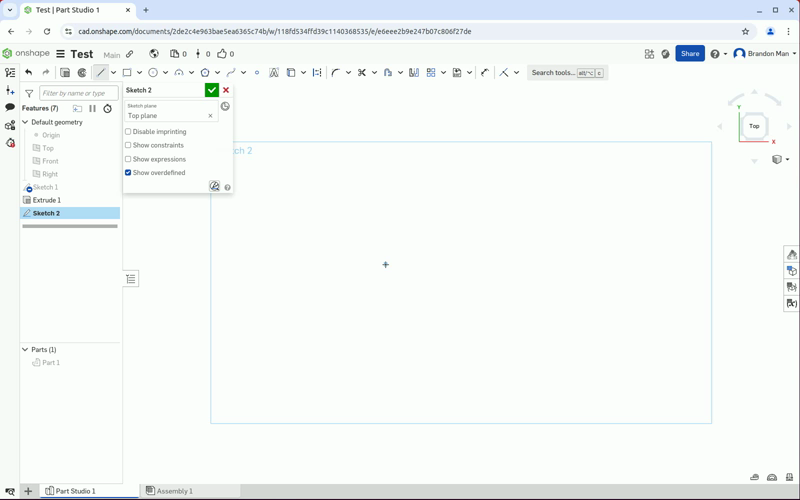
mouse_move(415, 264)
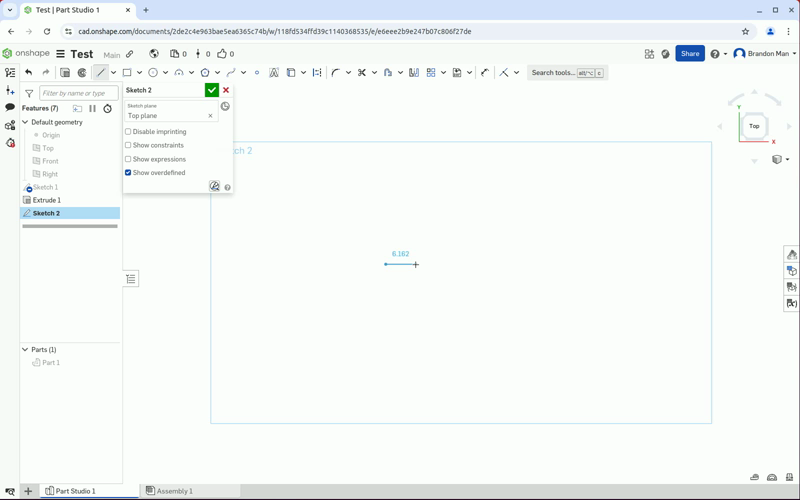
mouse_move(396, 308)
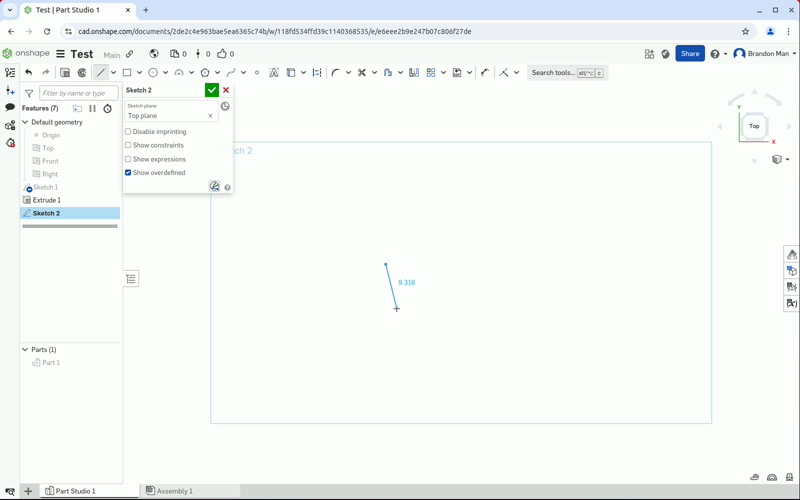
click(396, 308)
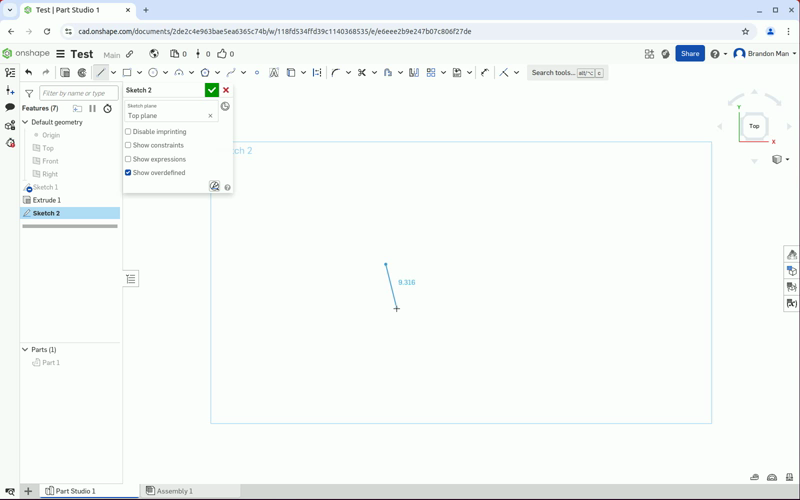
key_up(shift)
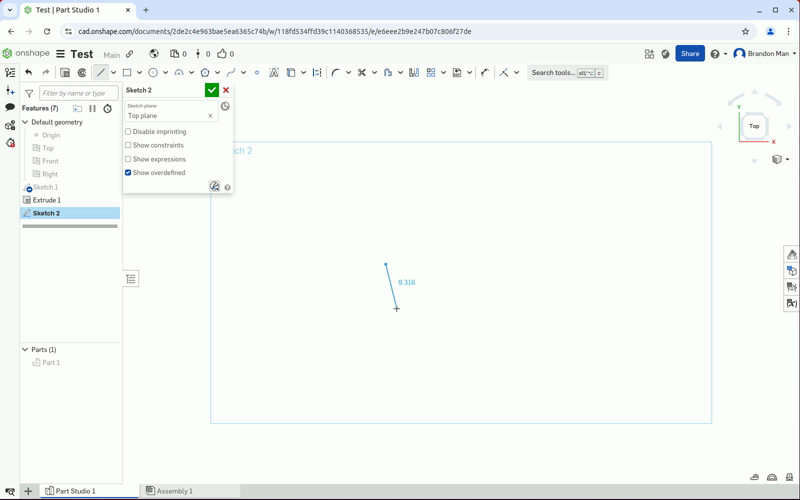
key_down(shift)
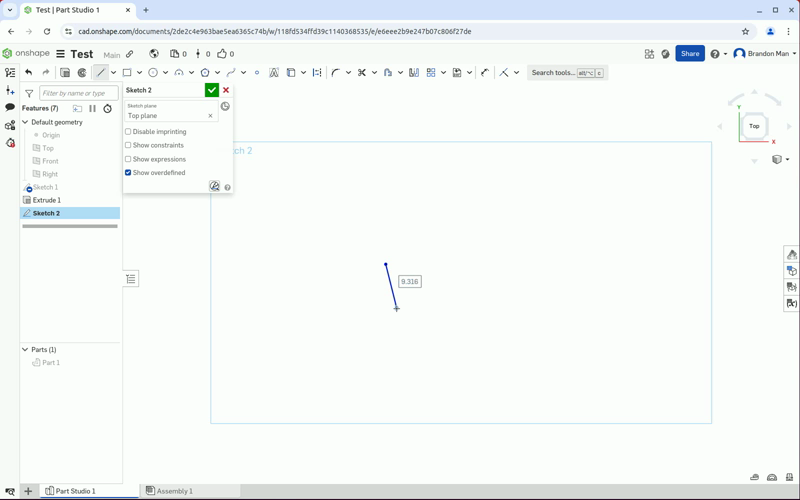
mouse_move(426, 308)
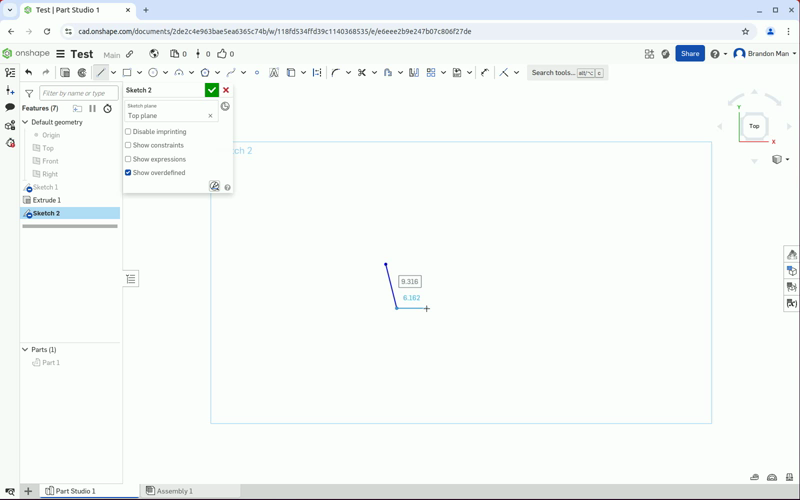
mouse_move(421, 263)
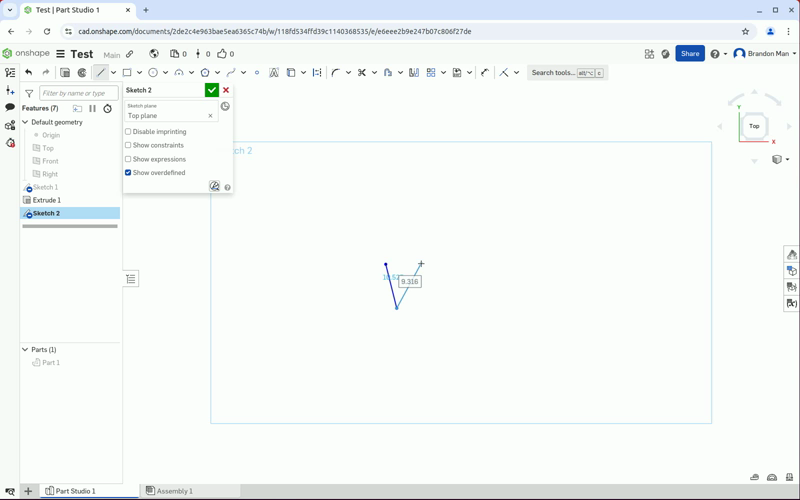
click(421, 263)
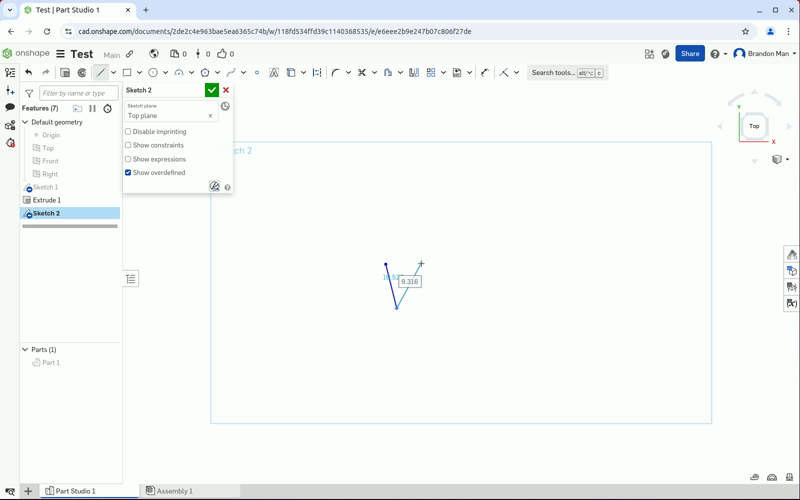
key_up(shift)
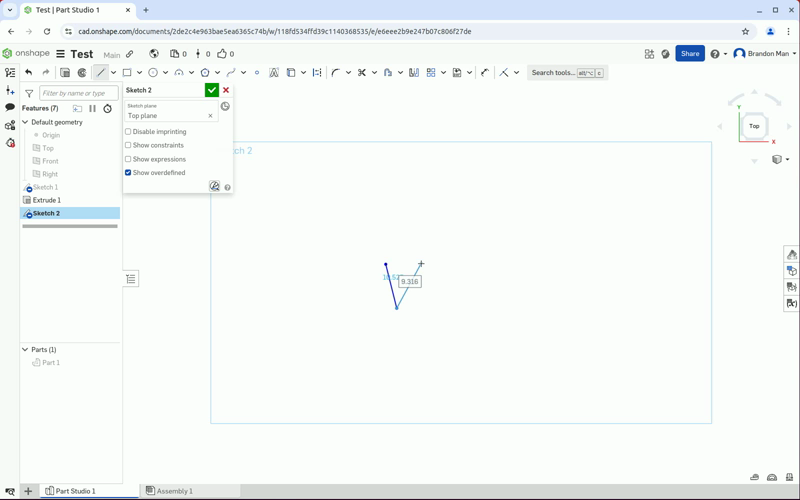
key_down(shift)
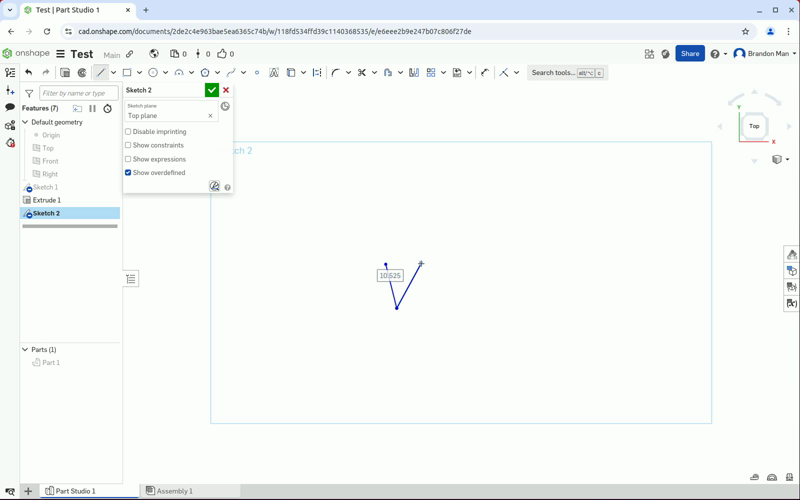
mouse_move(451, 263)
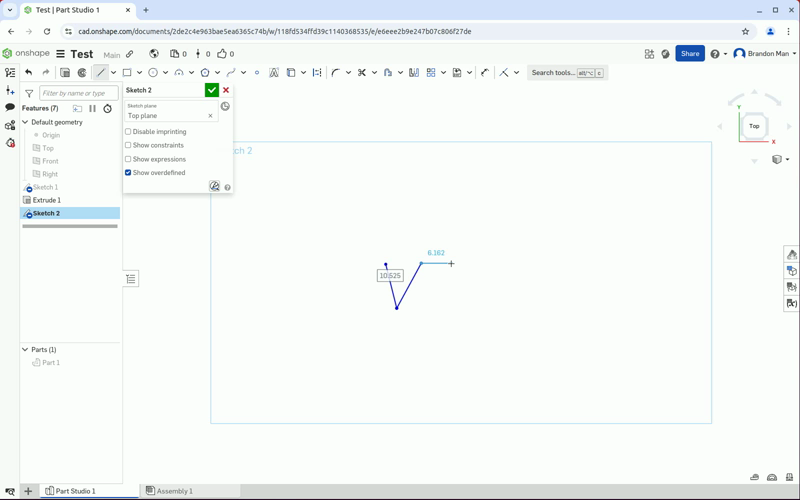
mouse_move(407, 279)
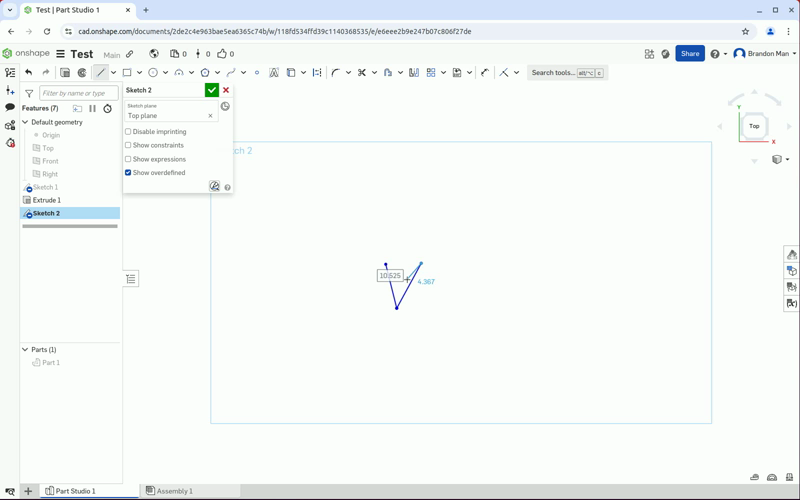
click(407, 279)
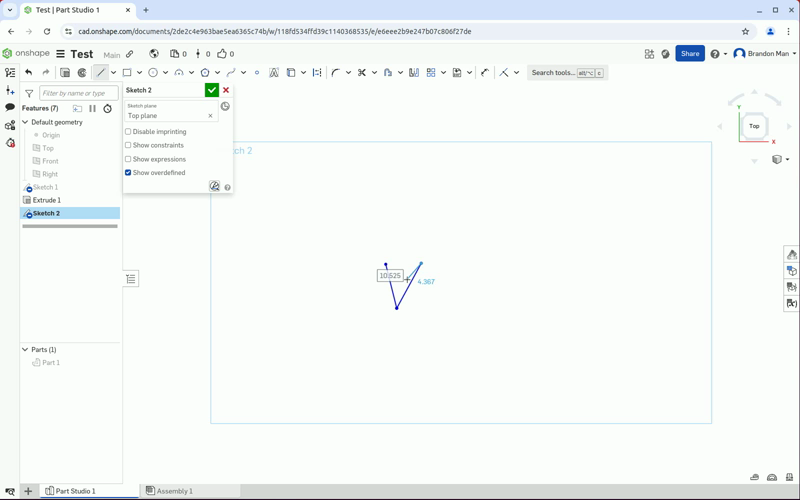
key_up(shift)
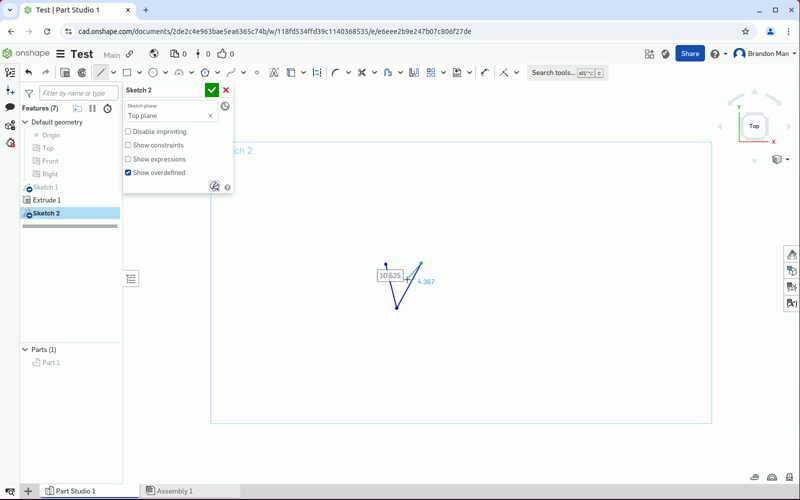
key_down(shift)
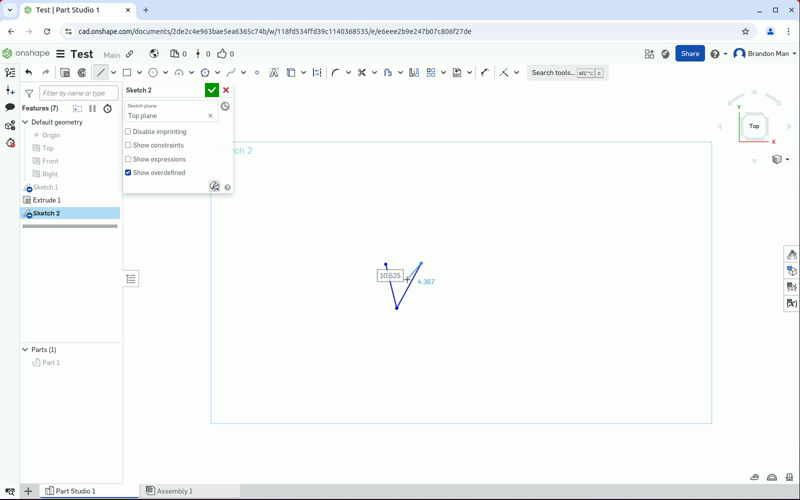
mouse_move(437, 279)
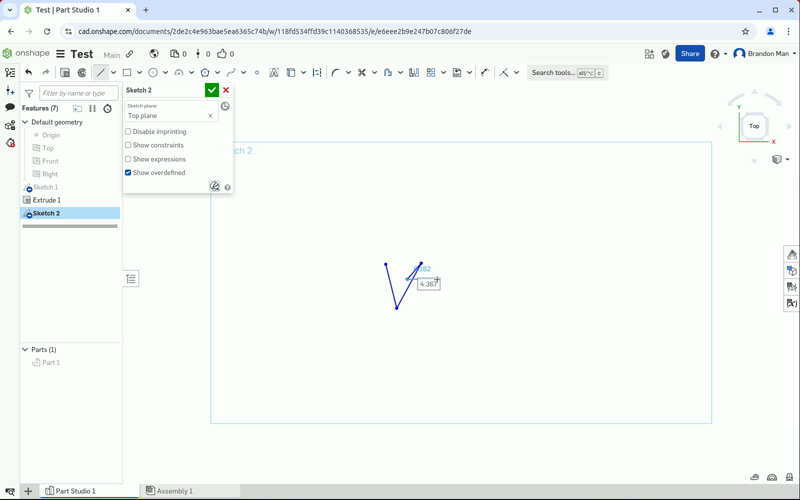
mouse_move(404, 261)
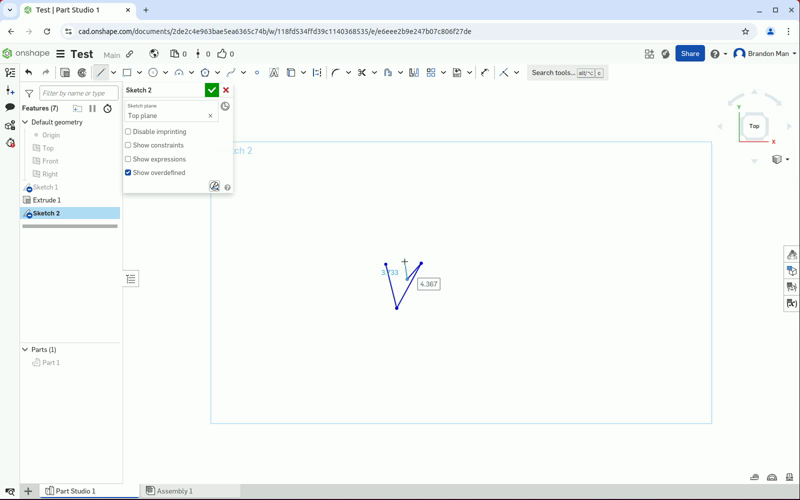
click(404, 261)
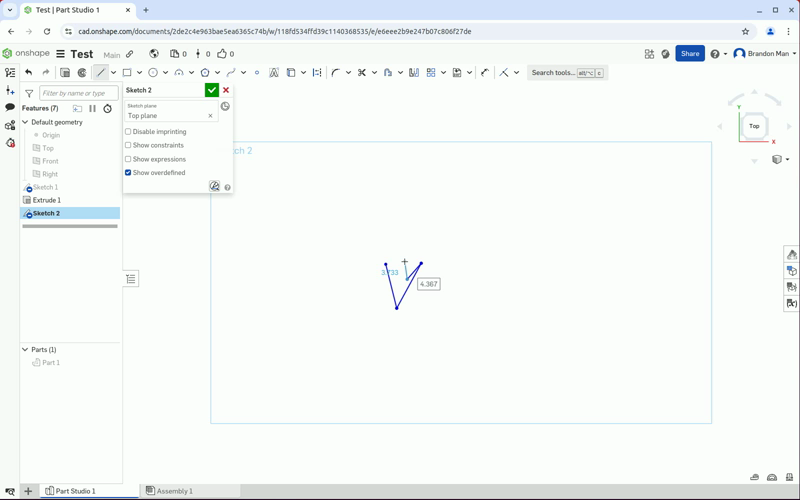
key_up(shift)
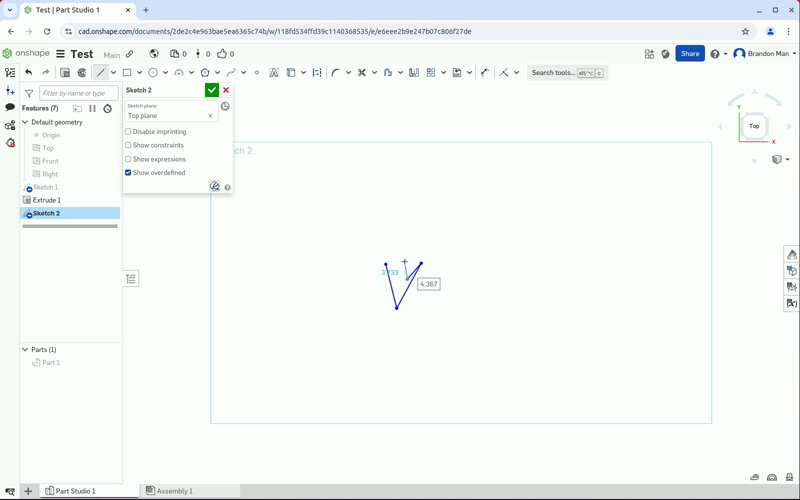
key_down(shift)
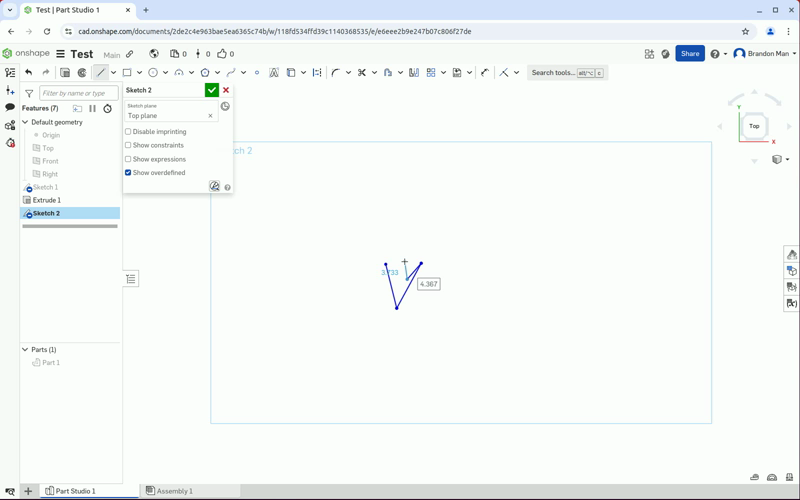
mouse_move(434, 261)
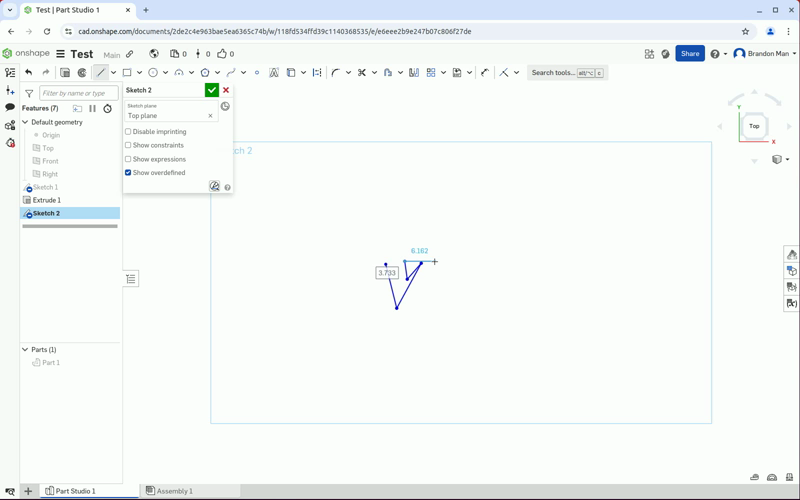
mouse_move(398, 279)
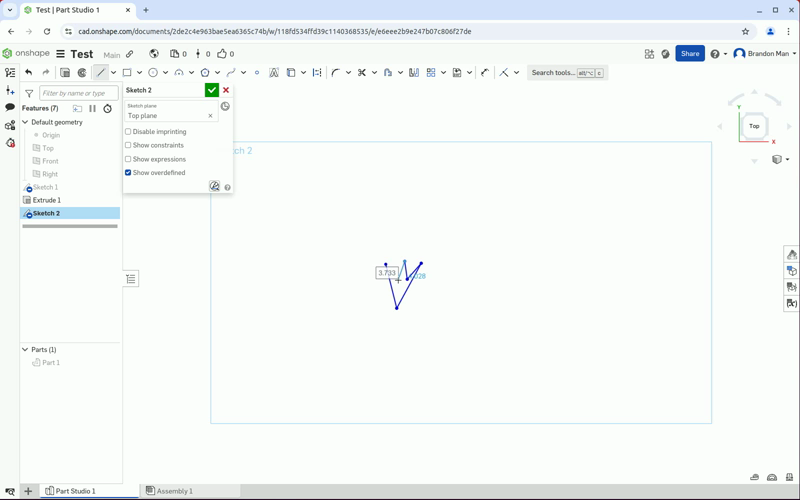
click(398, 279)
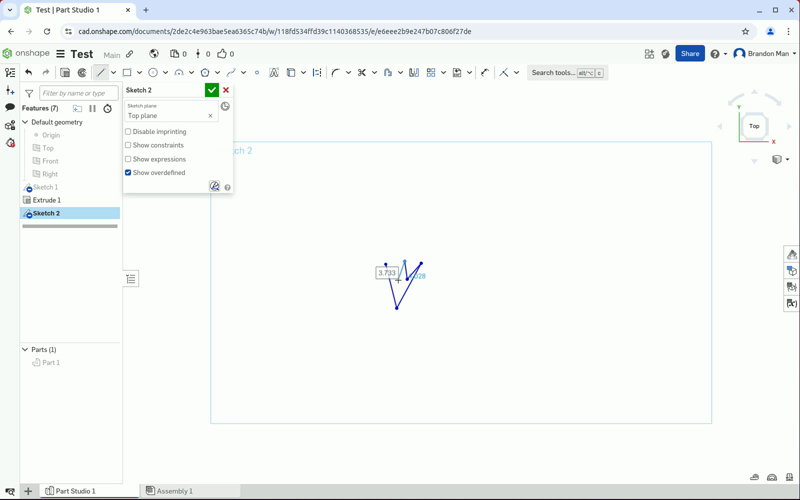
key_up(shift)
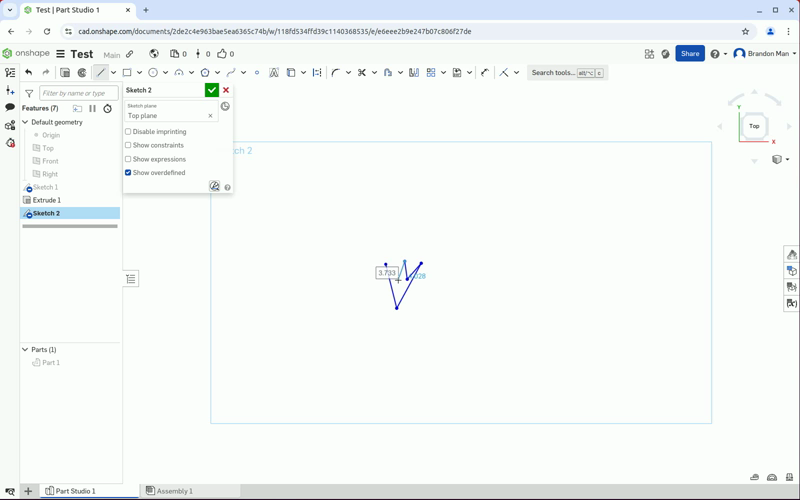
key_down(shift)
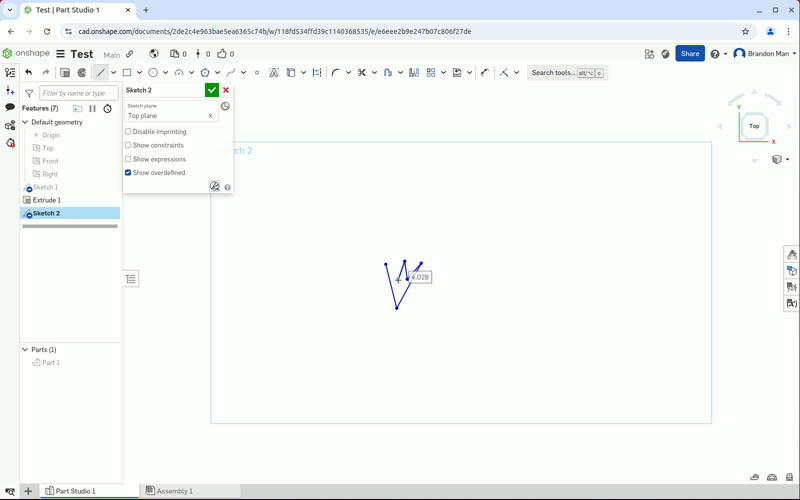
mouse_move(428, 279)
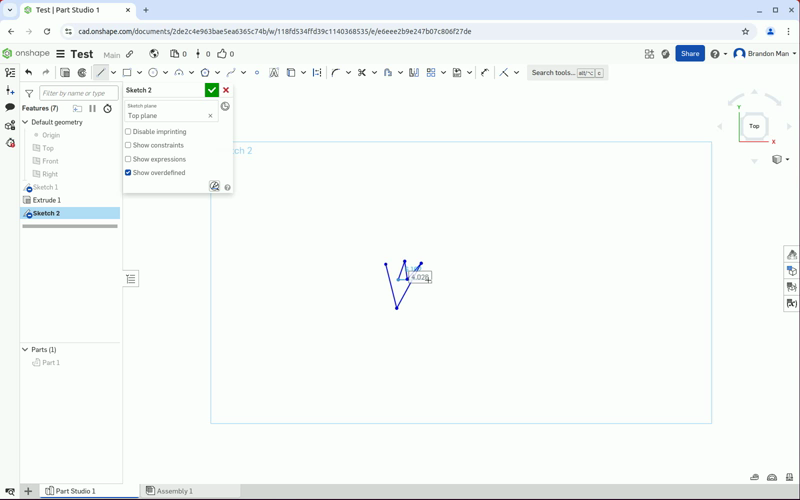
mouse_move(392, 261)
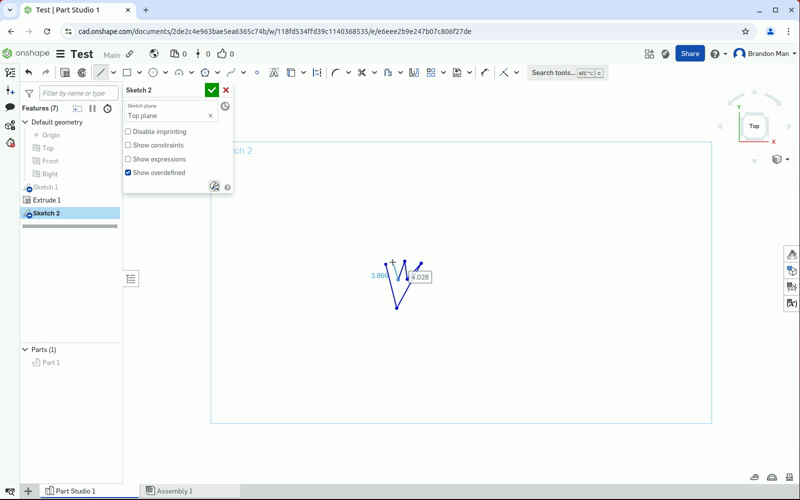
click(392, 261)
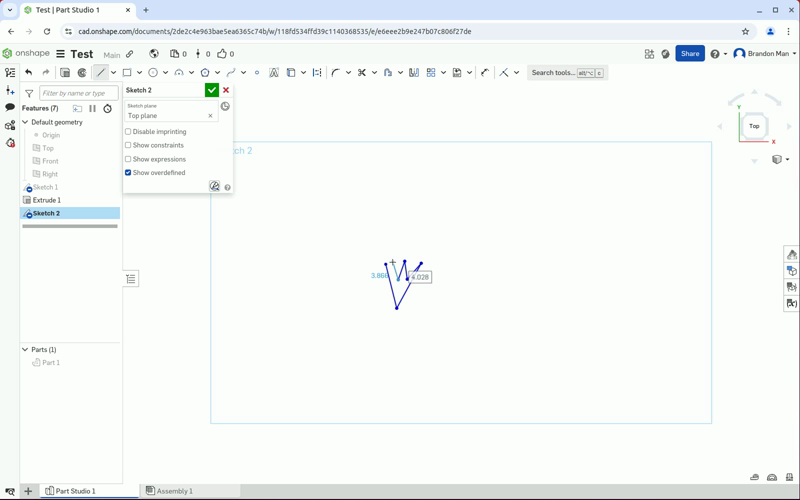
key_up(shift)
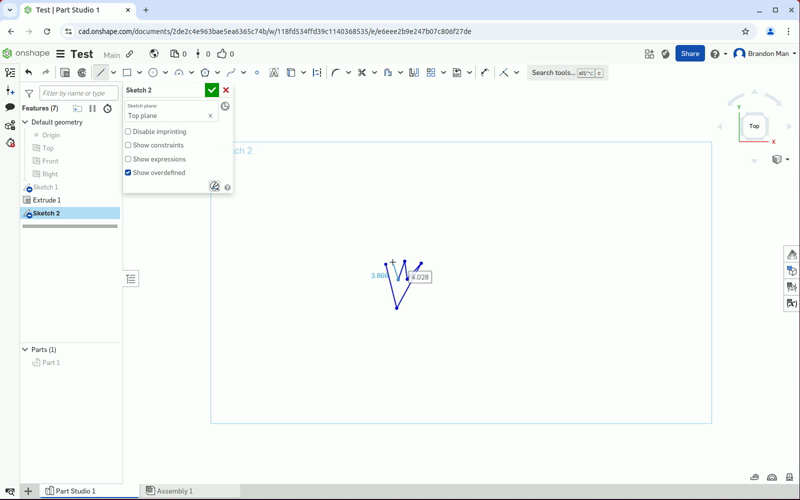
key_down(shift)
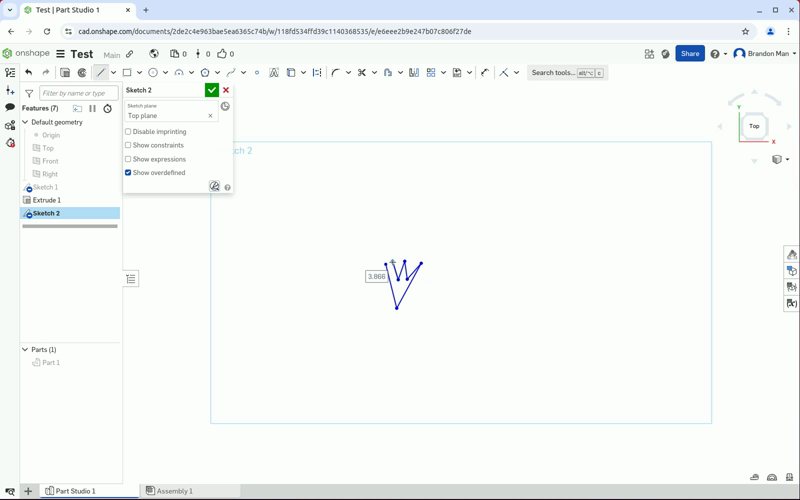
mouse_move(422, 261)
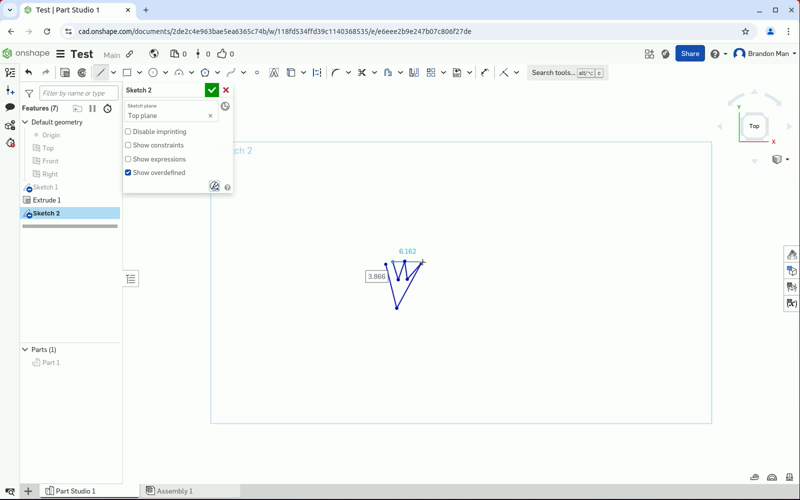
mouse_move(391, 280)
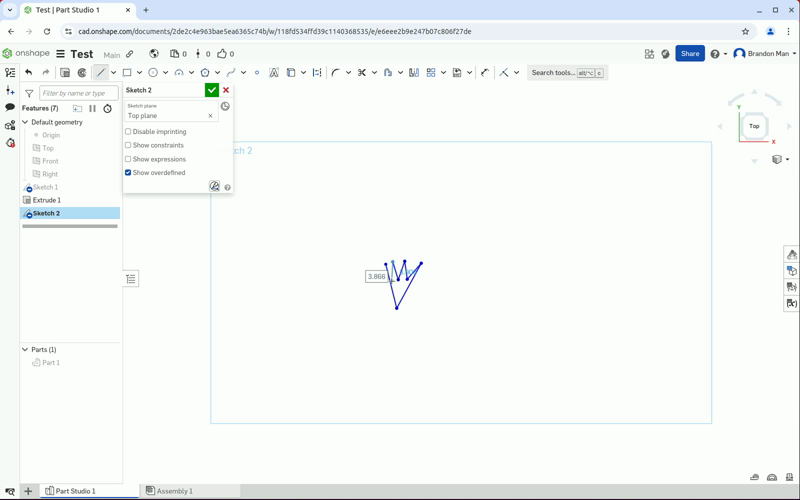
click(391, 280)
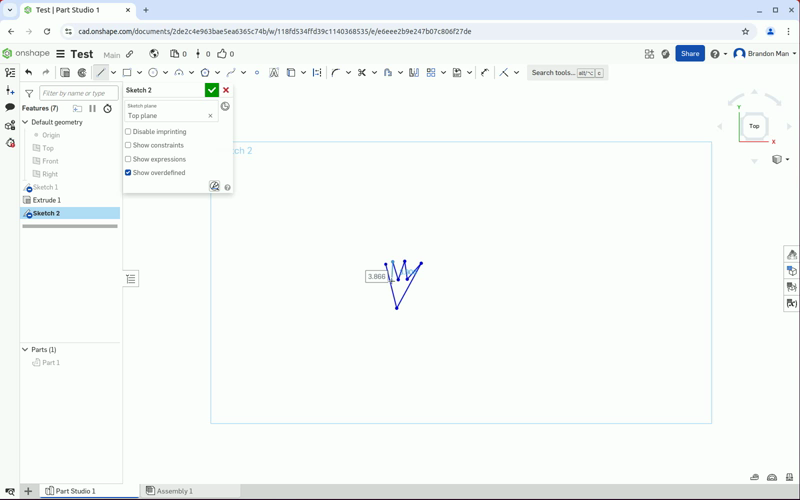
key_up(shift)
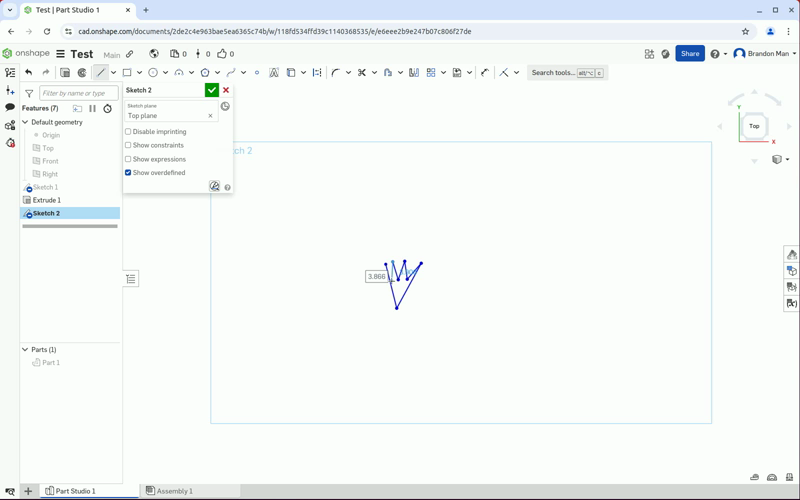
mouse_move(421, 280)
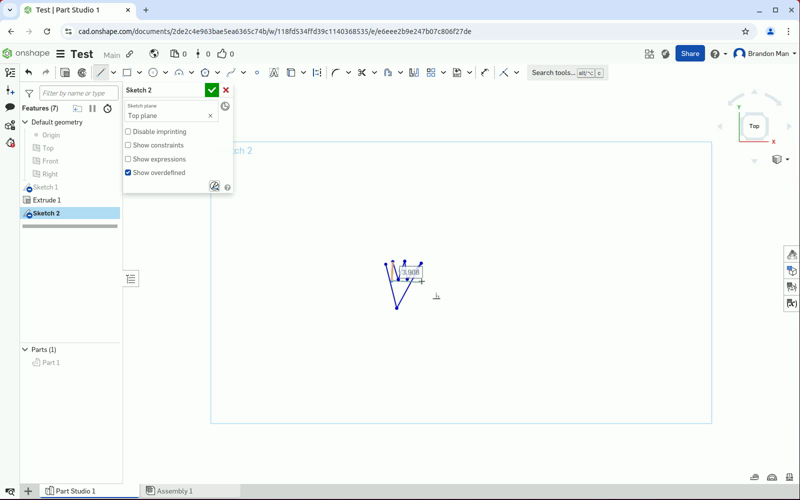
key_down(shift)
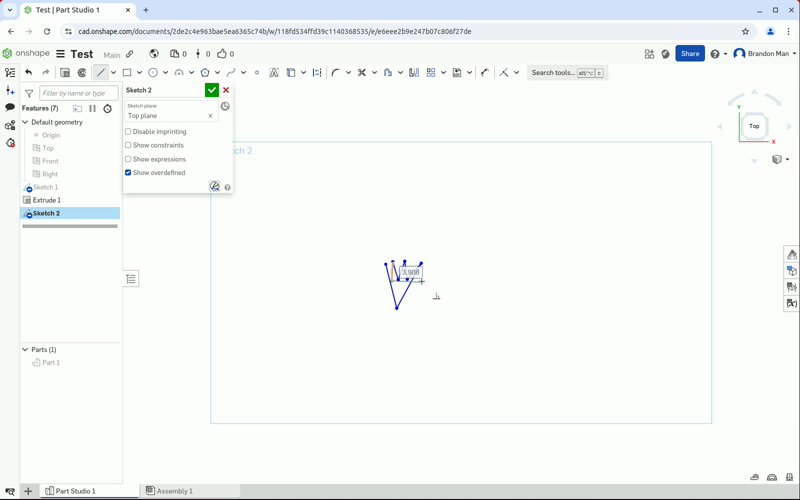
mouse_move(385, 264)
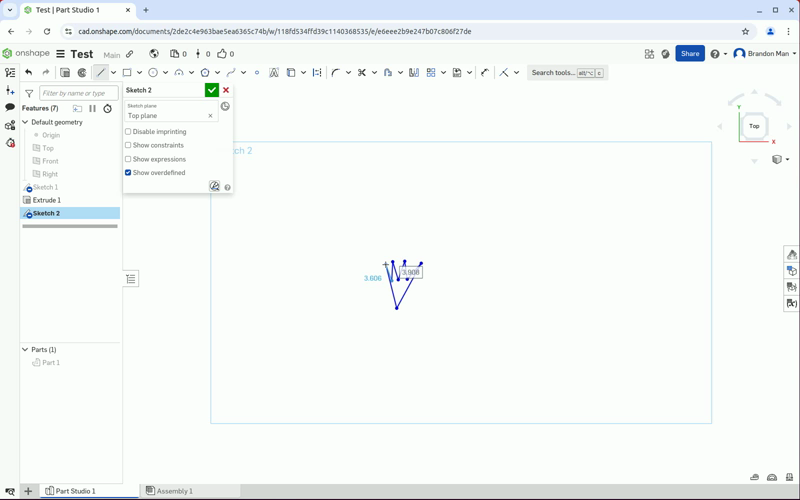
key_up(shift)
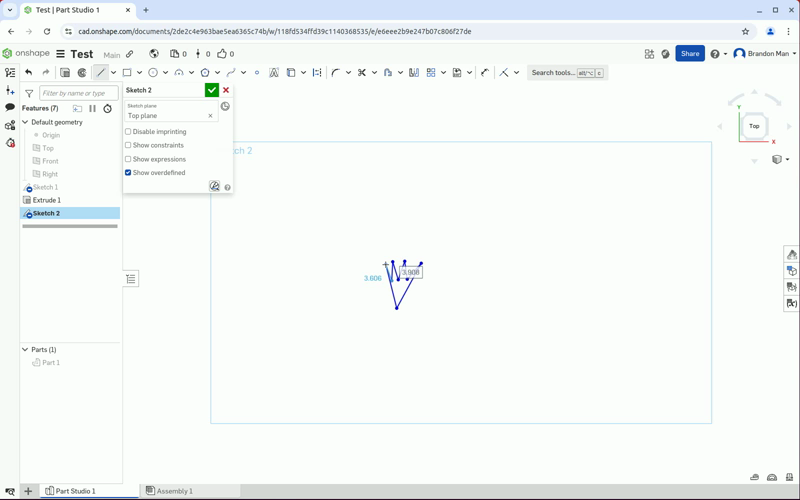
click(385, 264)
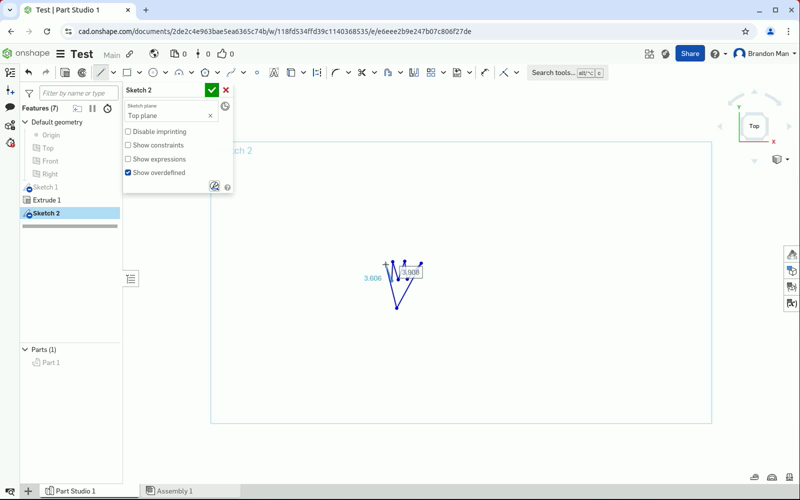
key(esc)
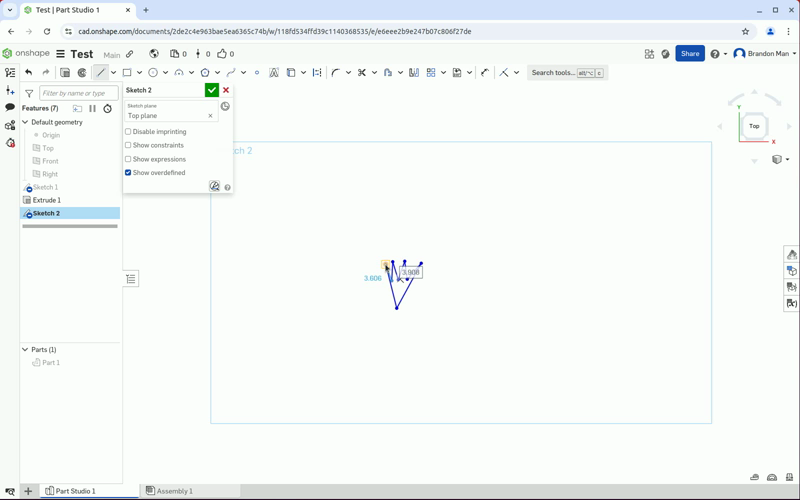
mouse_move(394, 274)
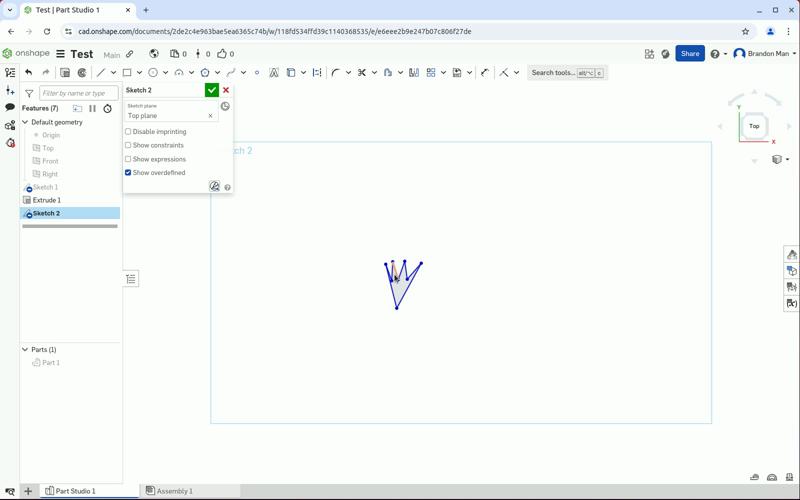
scroll(6)
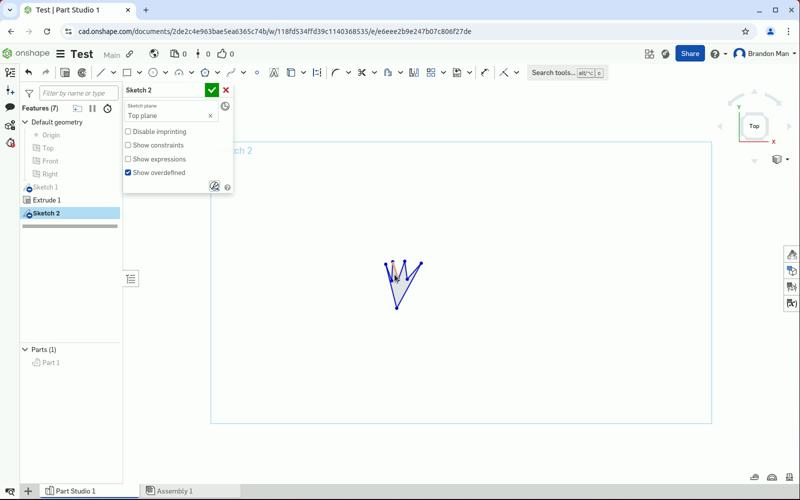
scroll(6)
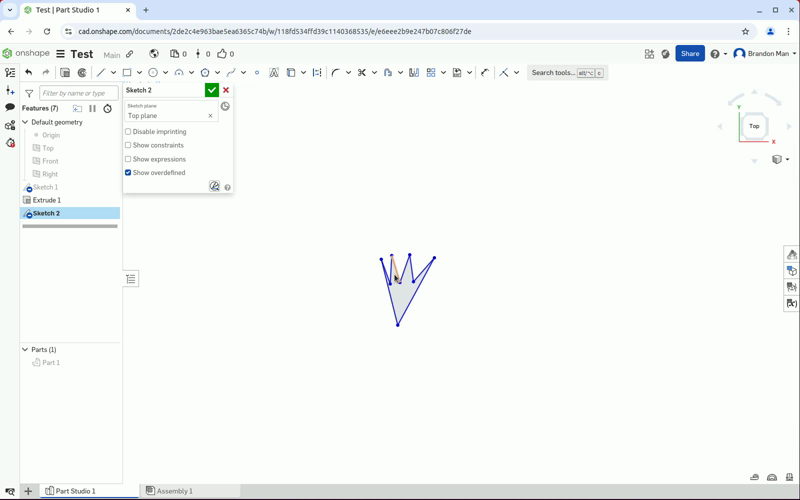
scroll(6)
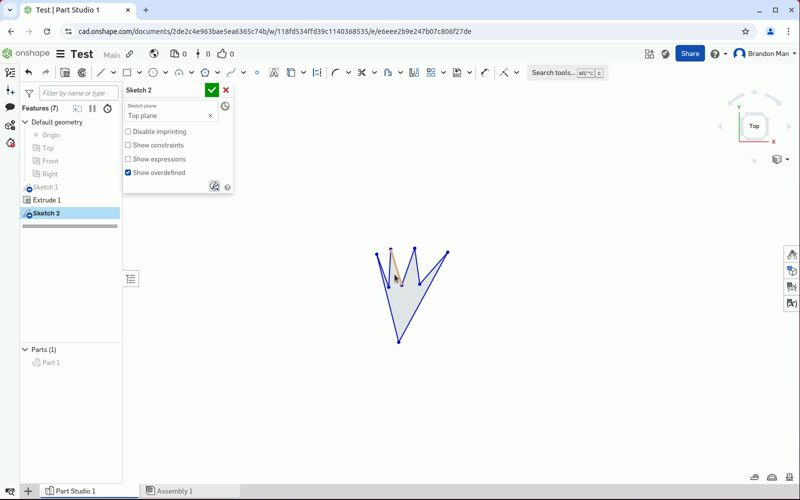
scroll(6)
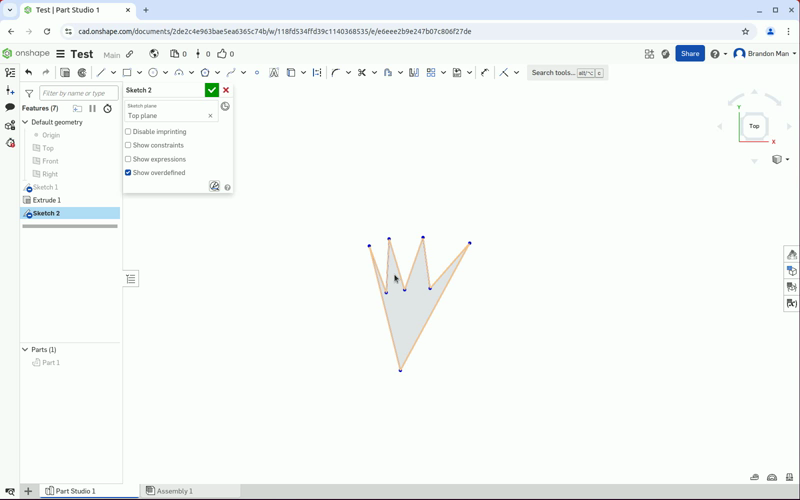
scroll(6)
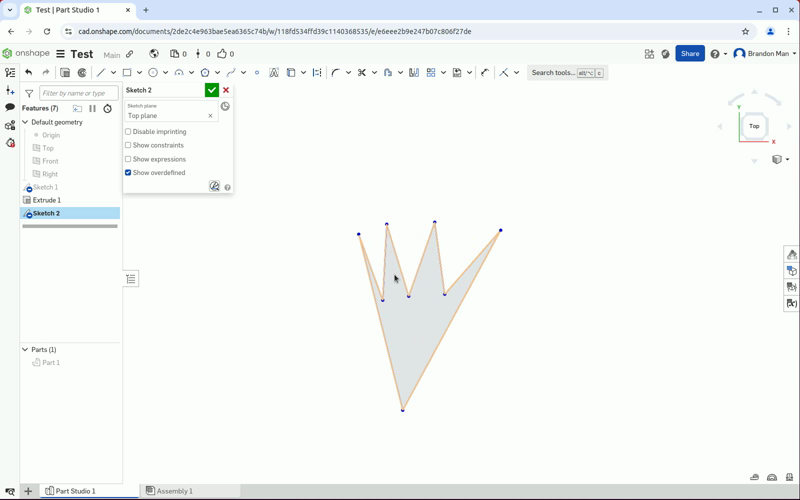
scroll(6)
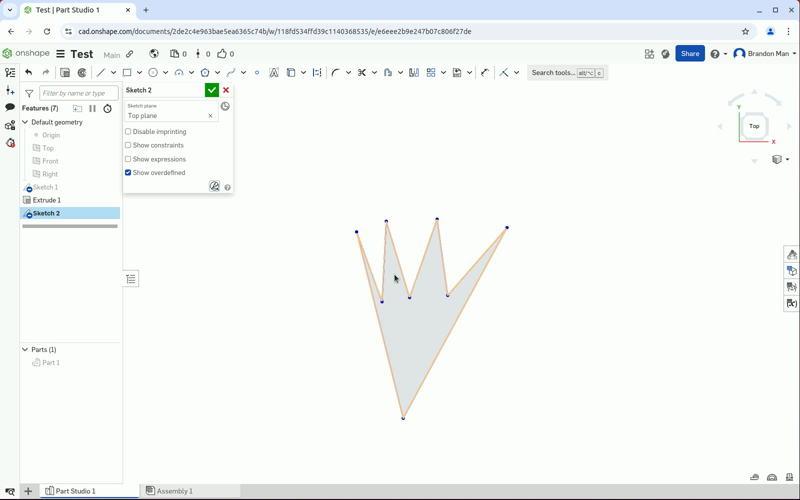
scroll(6)
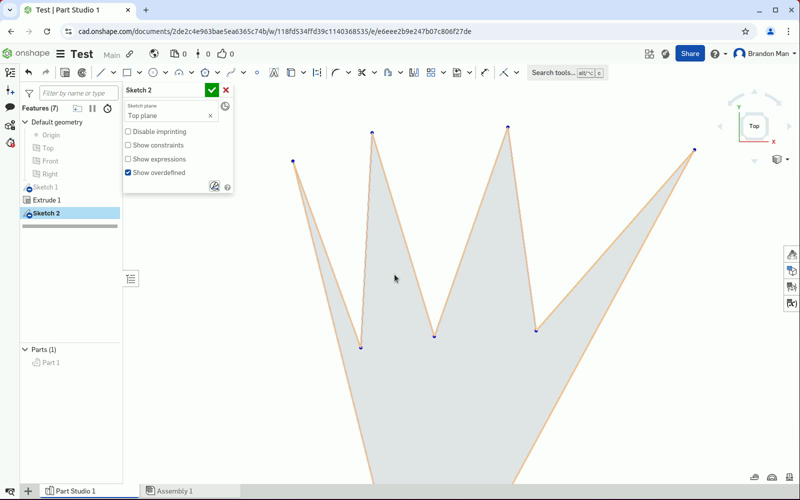
click(394, 274)
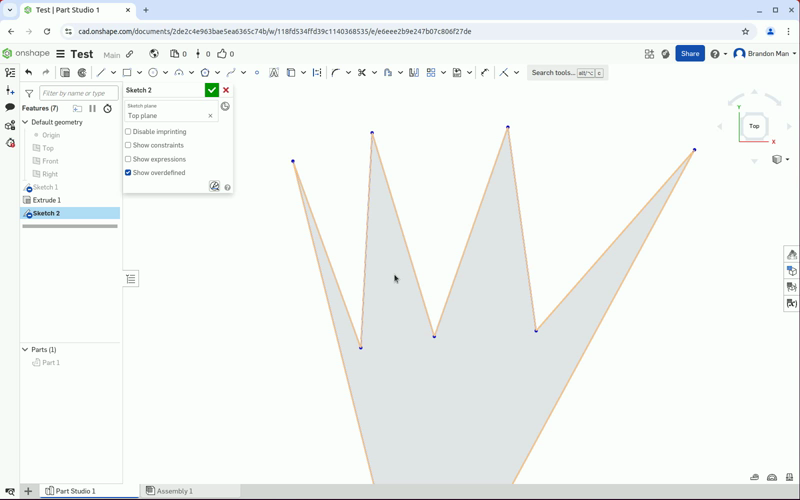
scroll(-6)
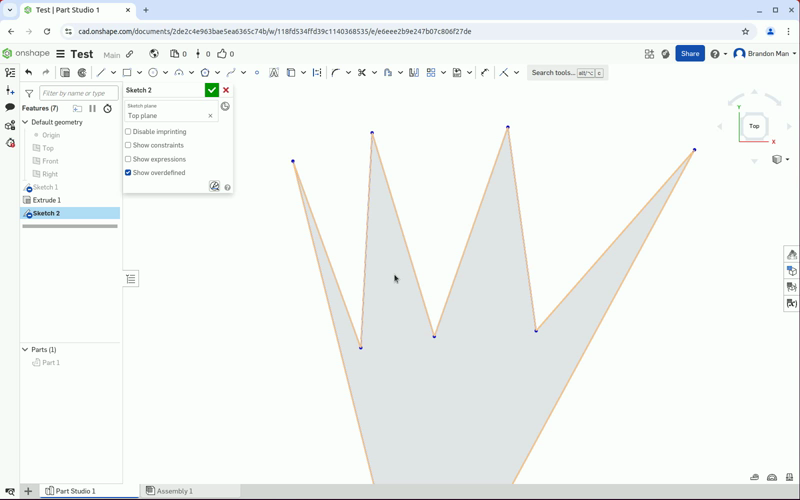
scroll(-6)
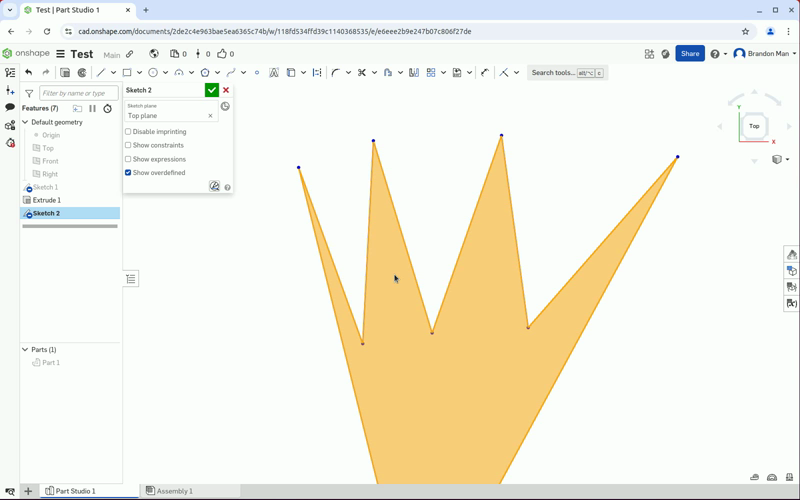
scroll(-6)
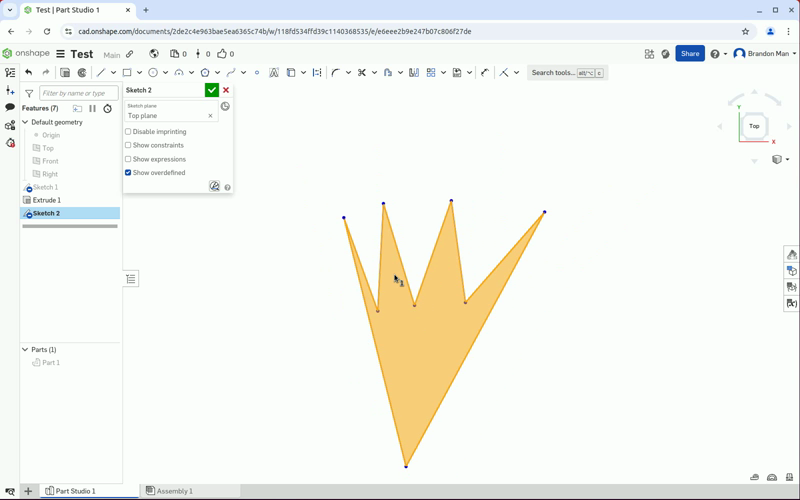
scroll(-6)
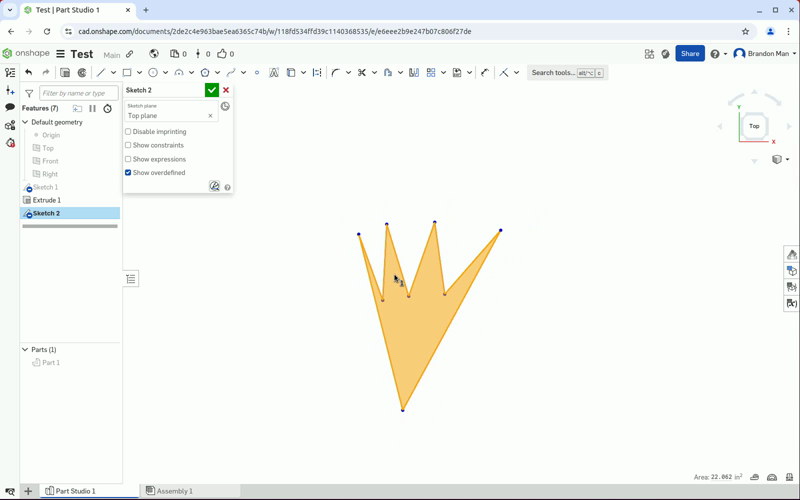
scroll(-6)
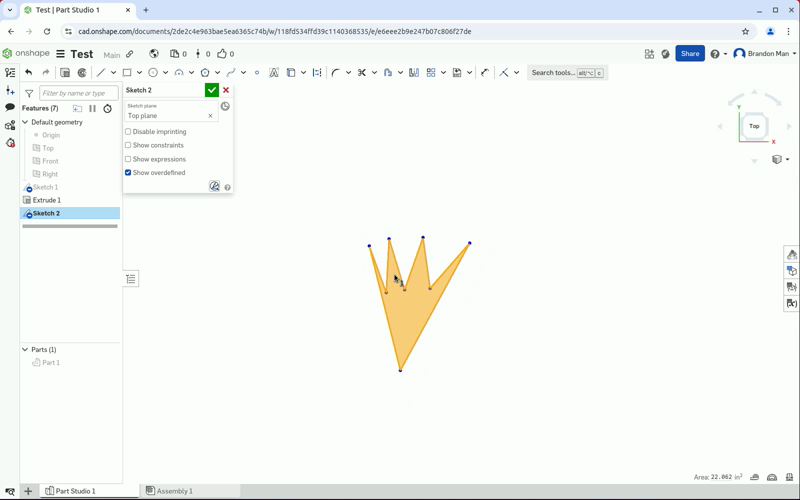
scroll(-6)
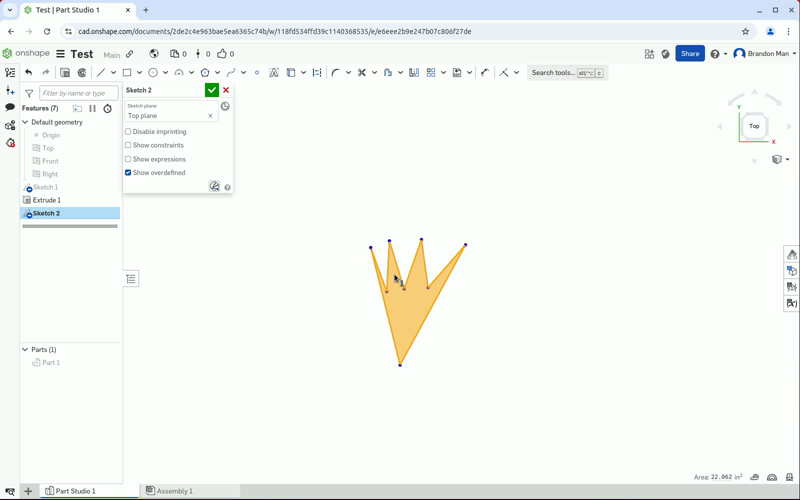
scroll(-6)
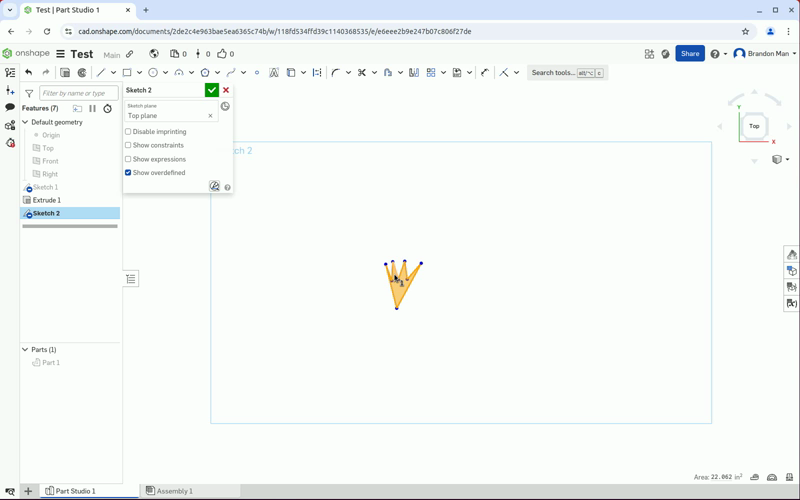
mouse_move(73, 352)
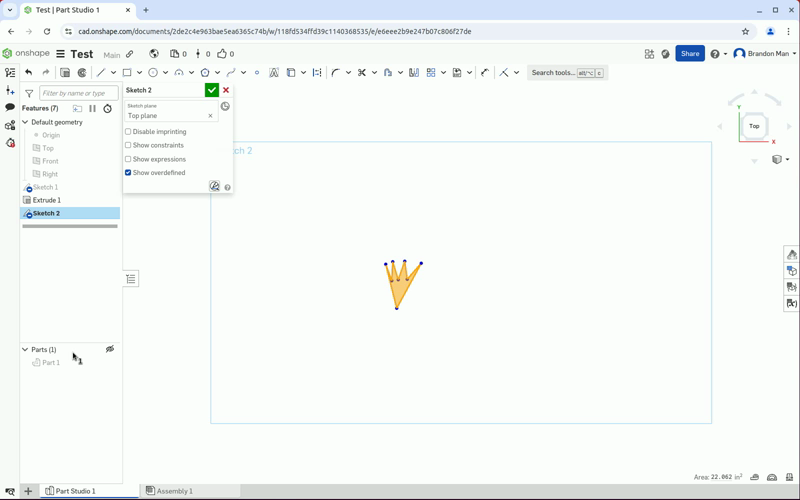
key(shift+y)
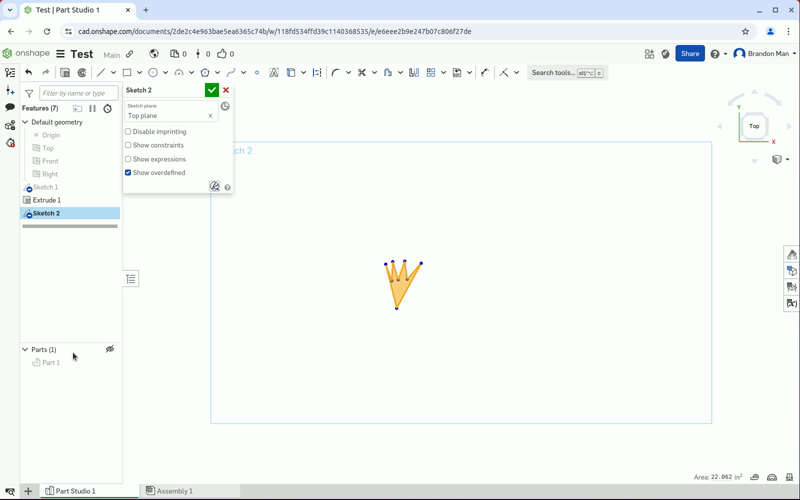
key(shift+e)
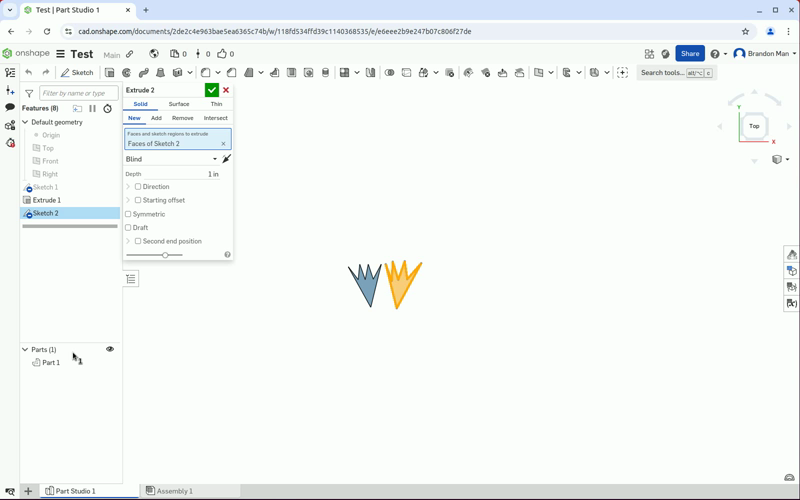
mouse_move(143, 106)
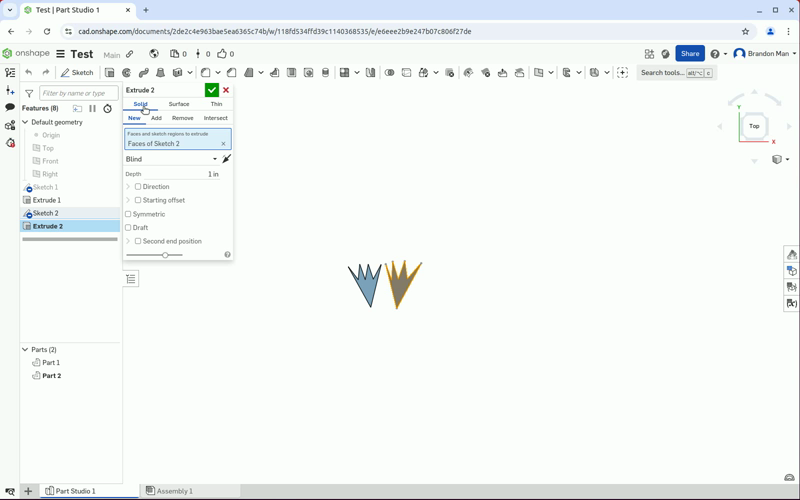
click(143, 106)
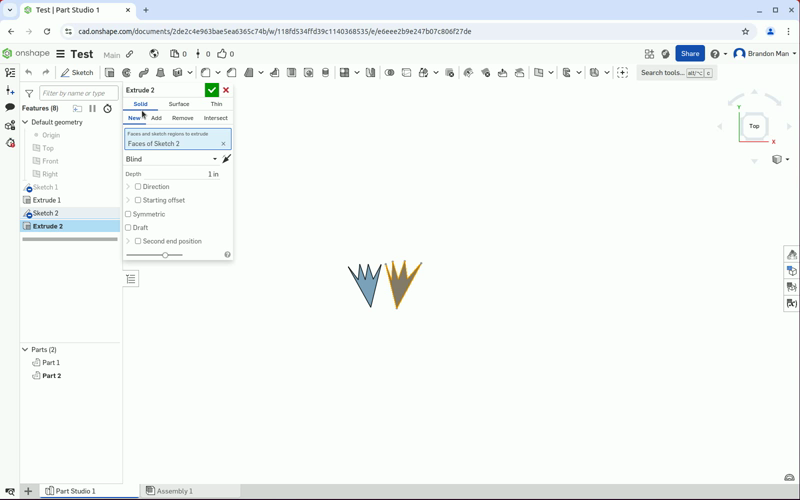
mouse_move(137, 120)
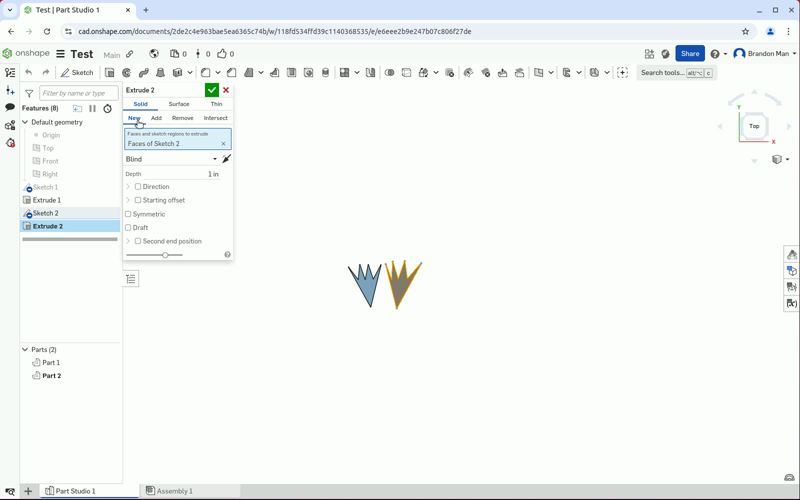
click(137, 120)
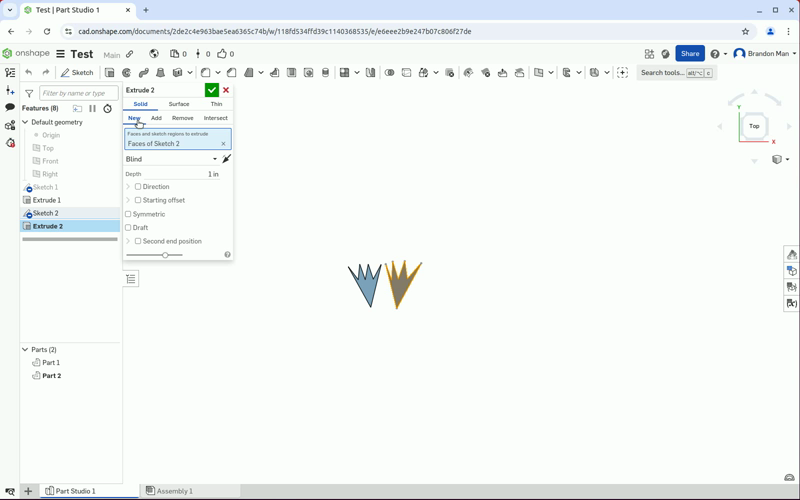
key(tab, 4)
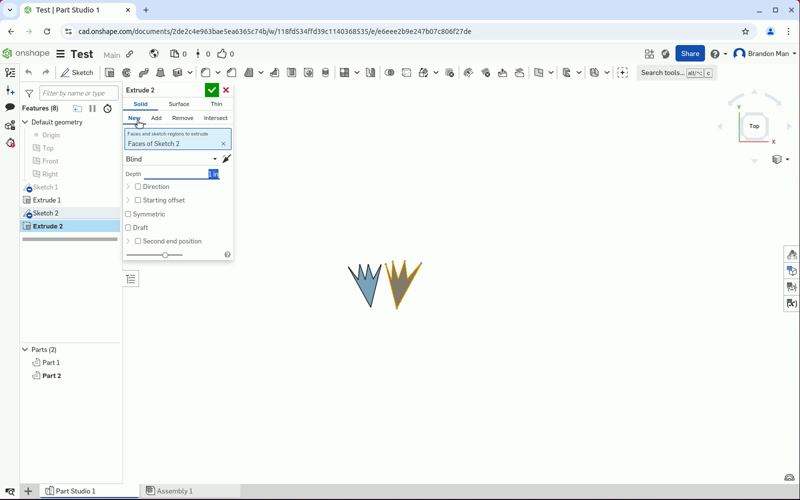
text(0.722)
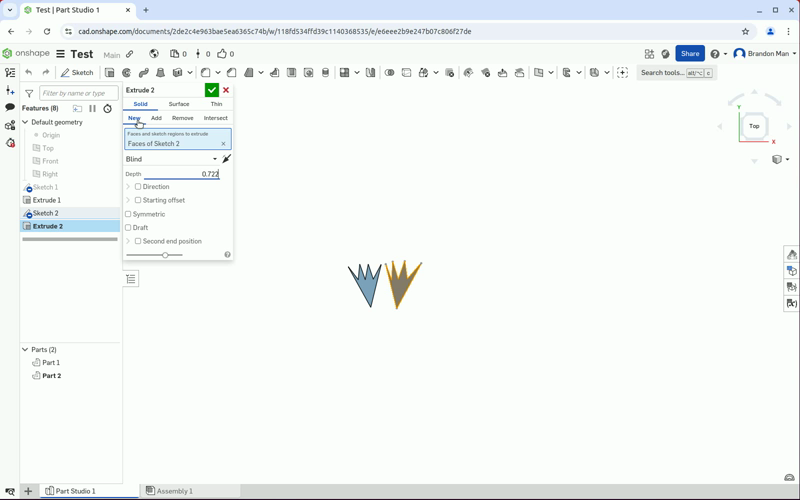
key(enter)
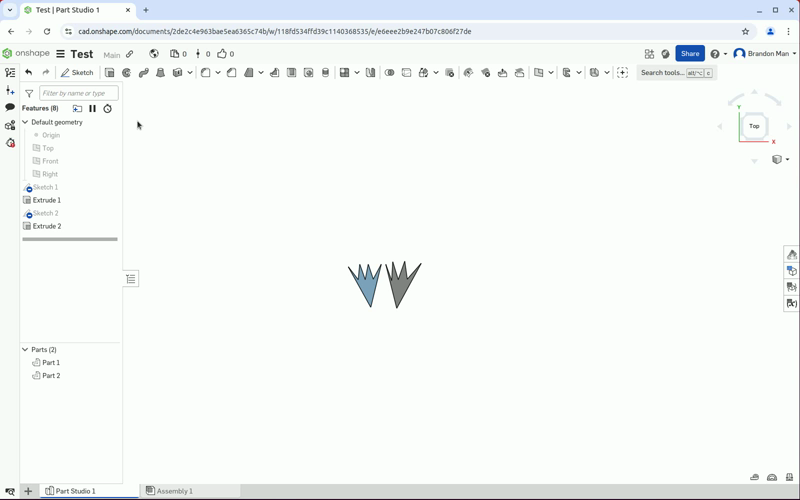
key(shift+h)
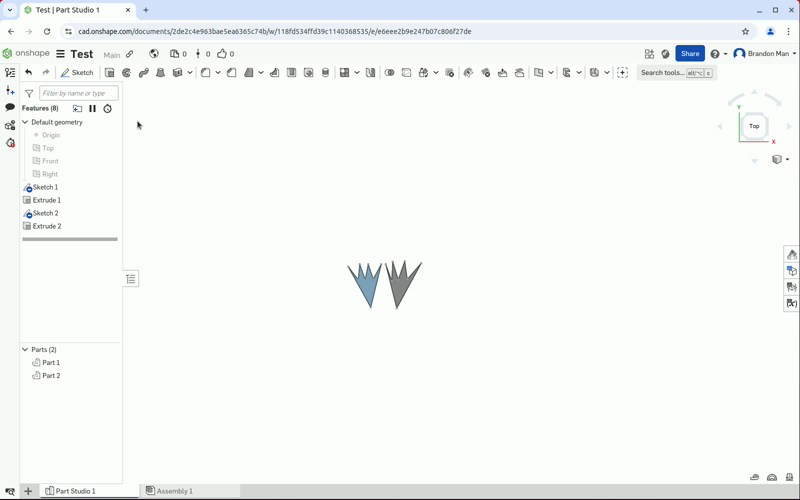
key(shift+h)
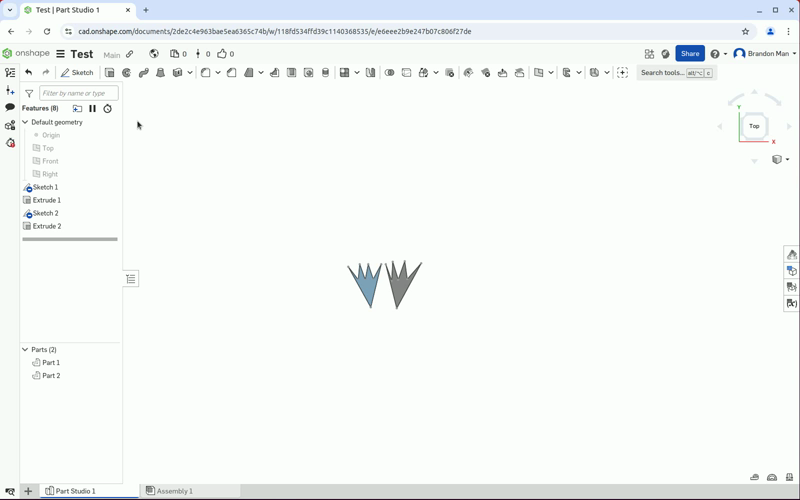
key(shift+7)
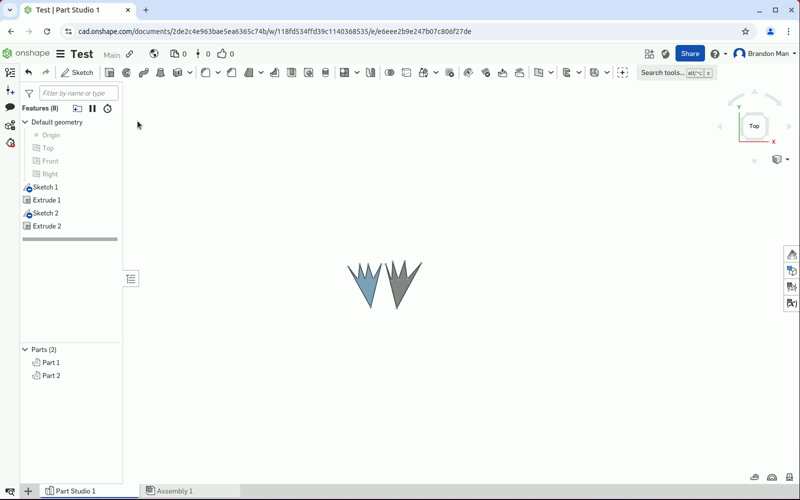
key(up, 3)
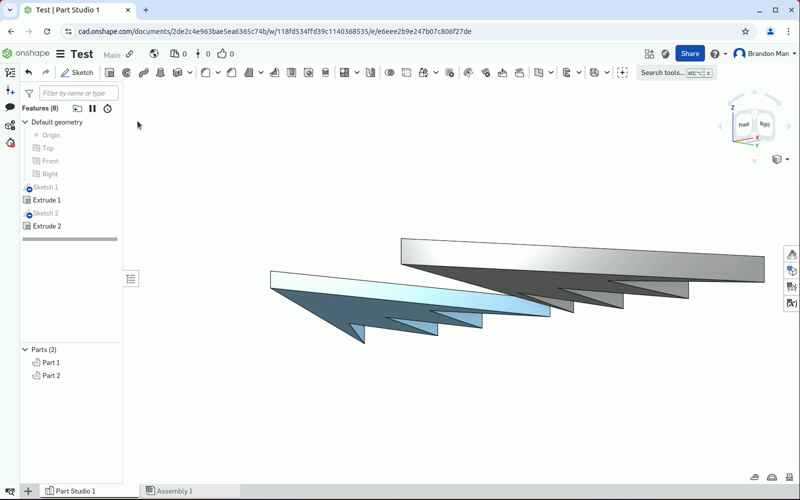
key(left, 3)
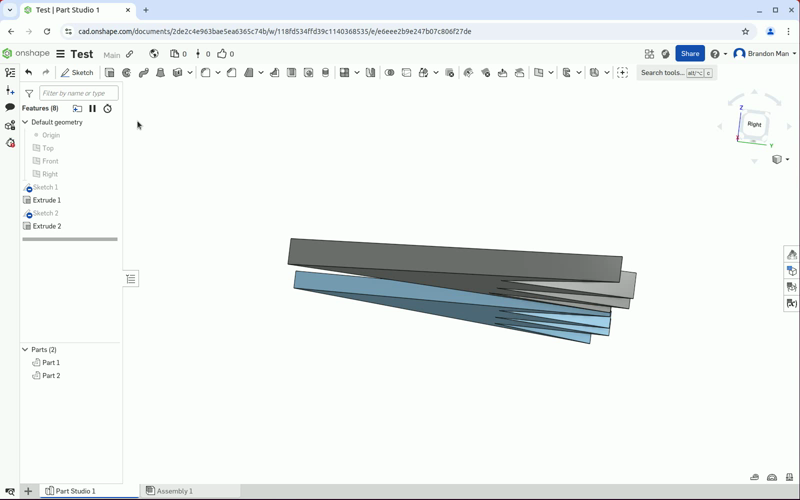
key(right, 3)
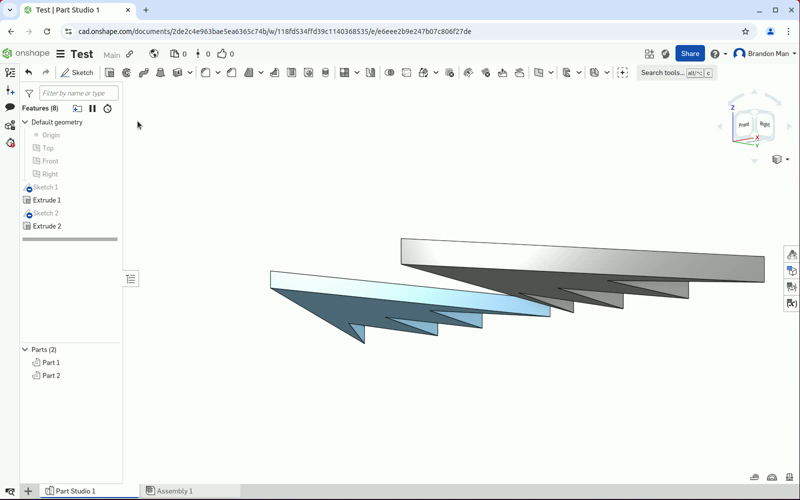
key(down, 3)
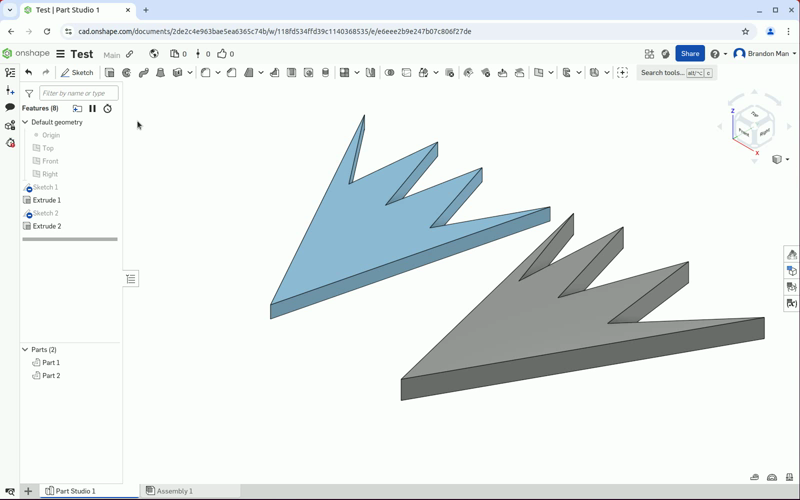
mouse_move(73, 189)
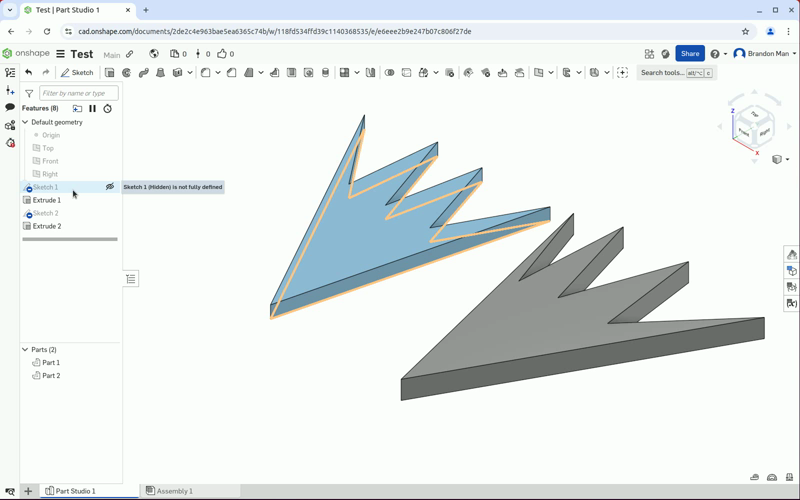
click(73, 189)